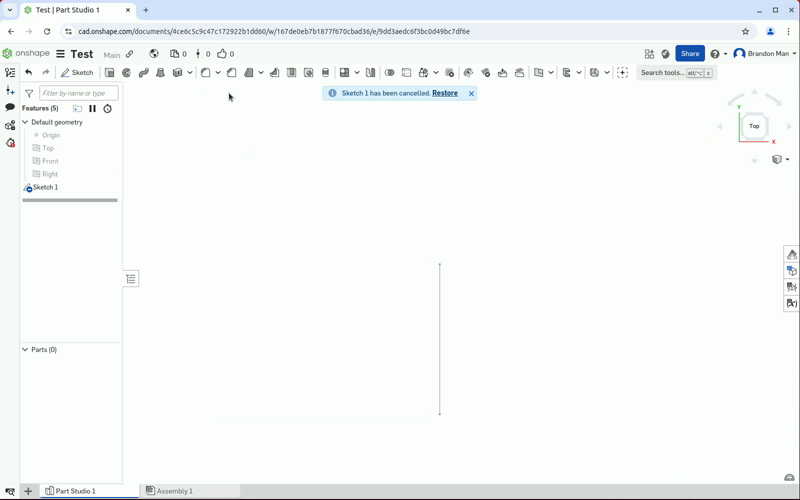
key(shift+h)
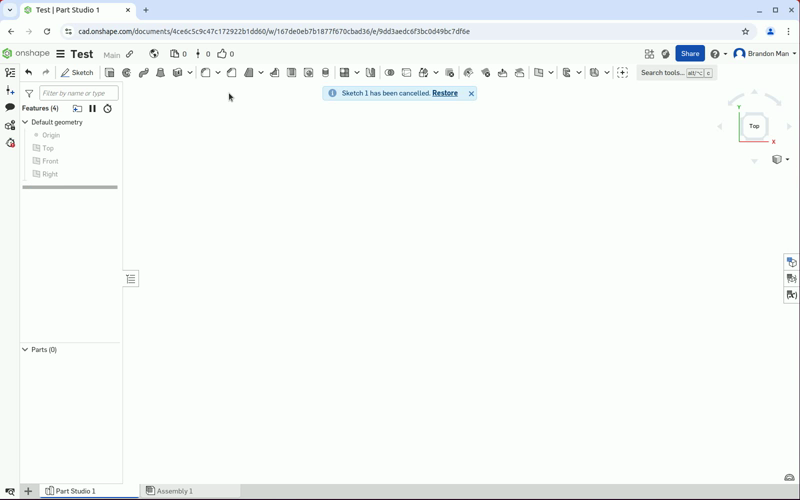
mouse_move(73, 352)
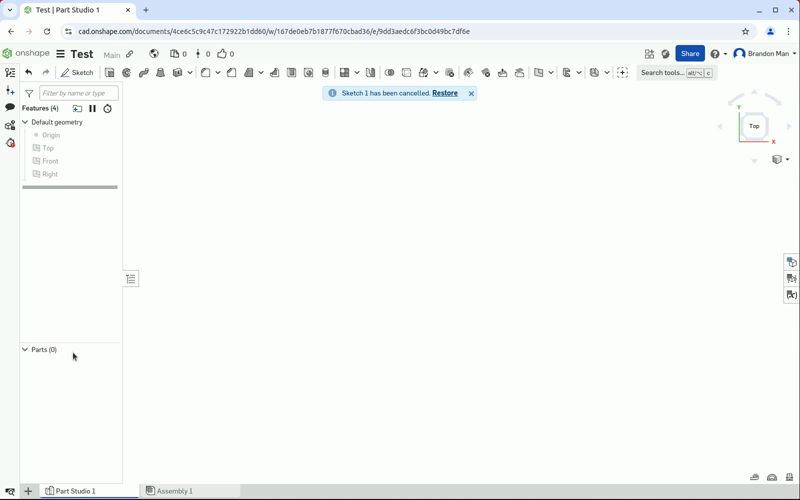
key(y)
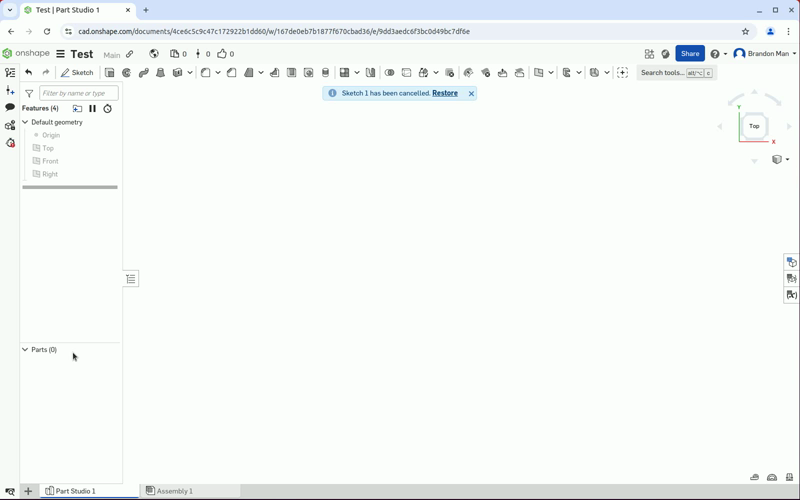
key(shift+p)
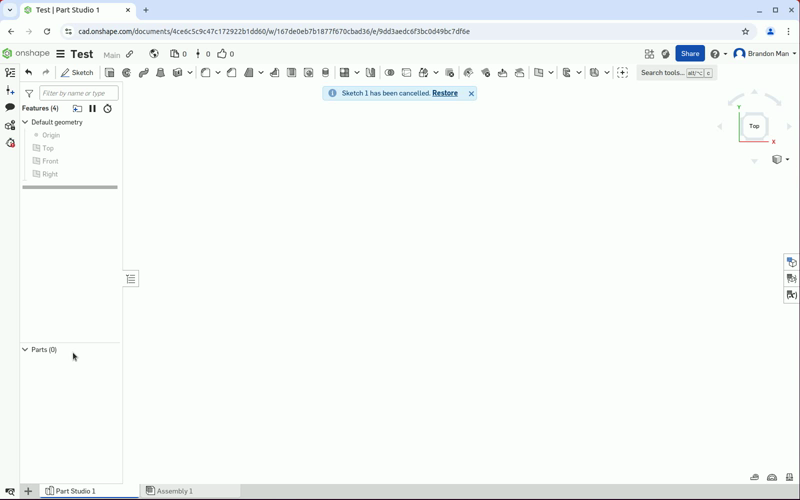
key(space)
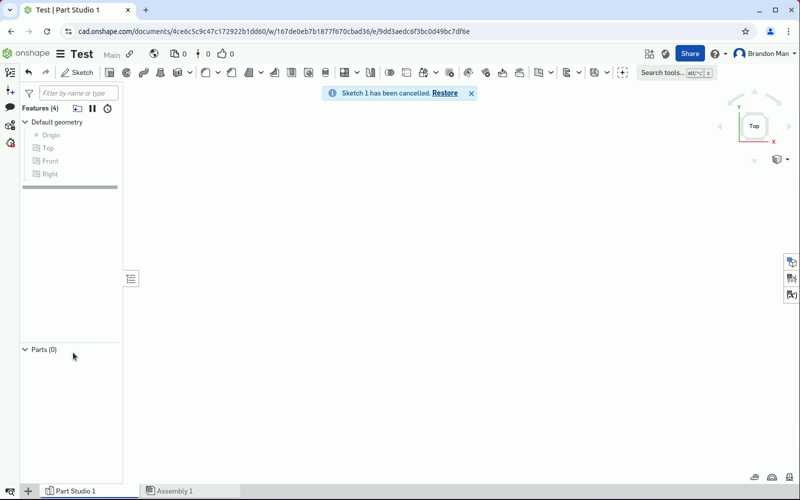
key_down(shift)
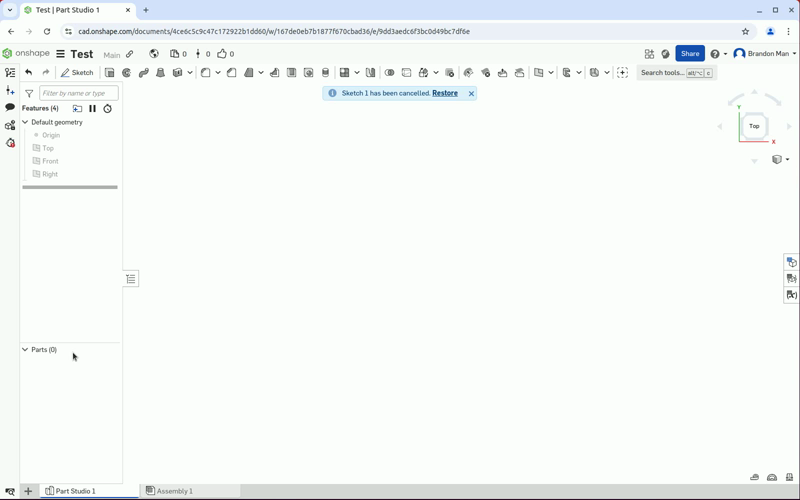
key(up)
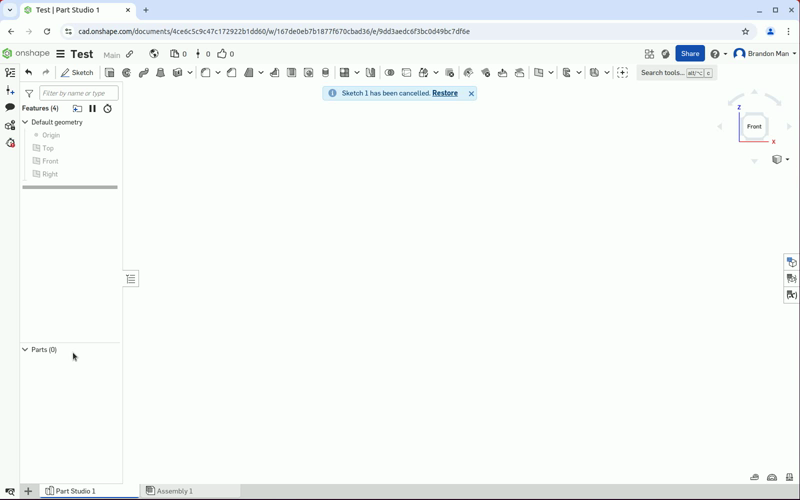
key_up(shift)
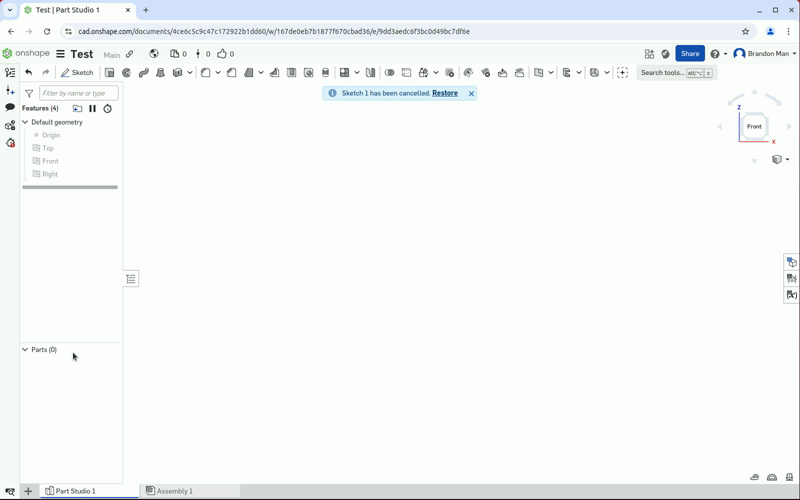
mouse_move(73, 352)
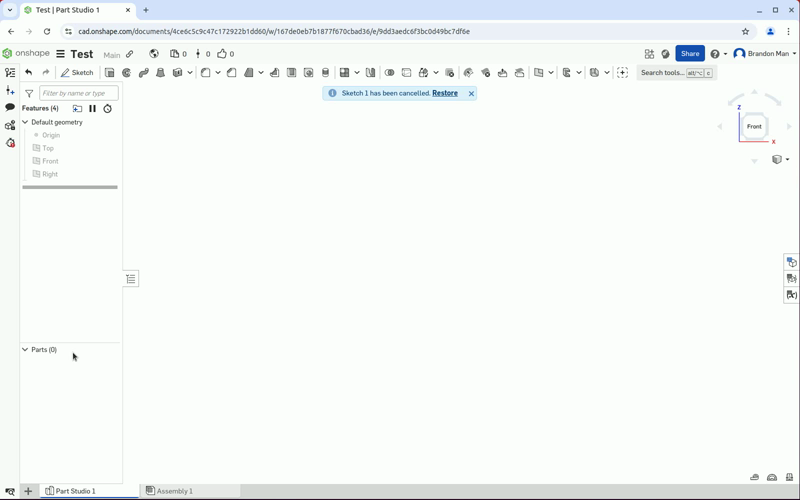
key(shift+y)
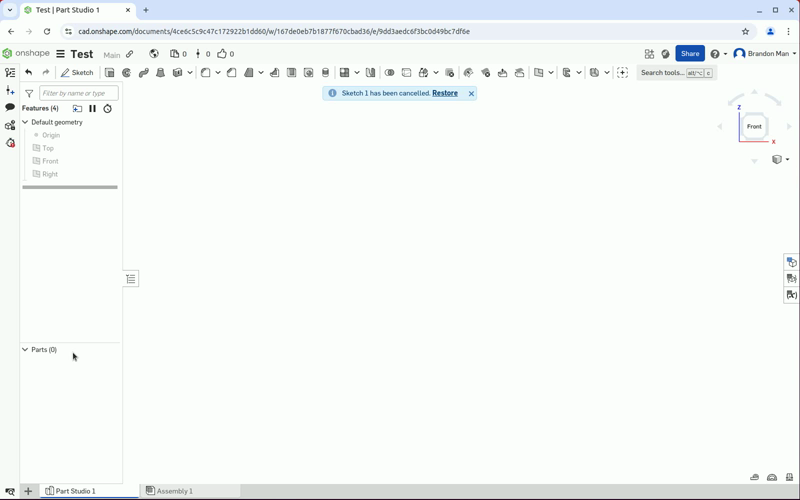
key(shift+s)
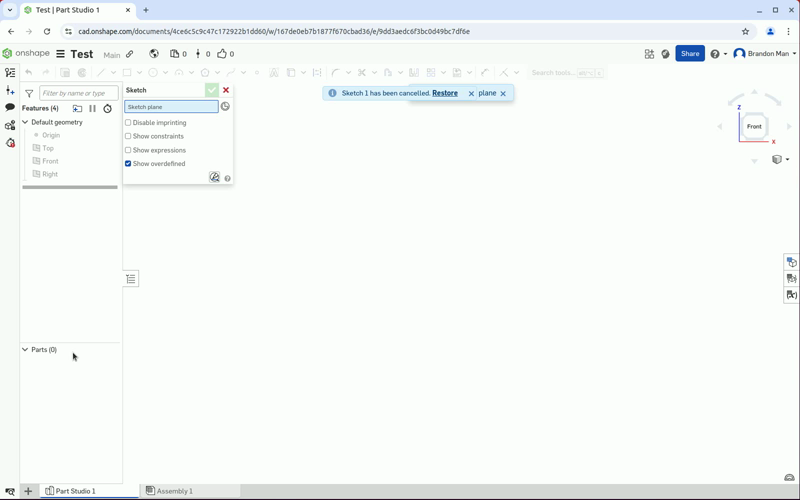
mouse_move(73, 163)
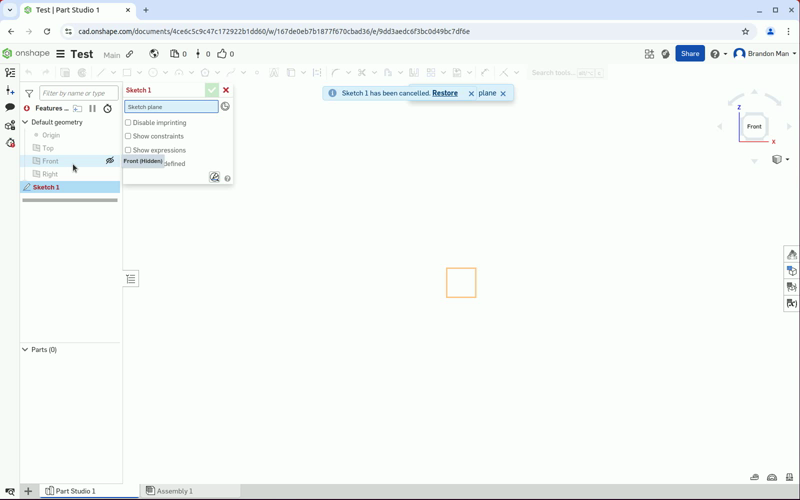
click(73, 163)
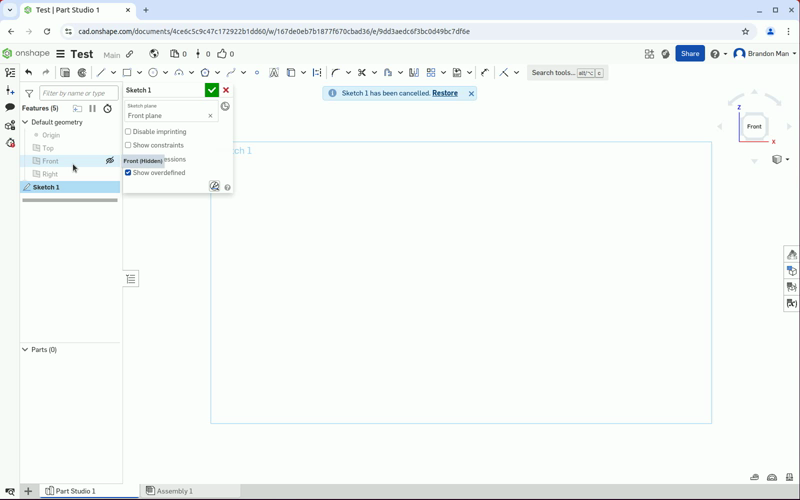
mouse_move(73, 352)
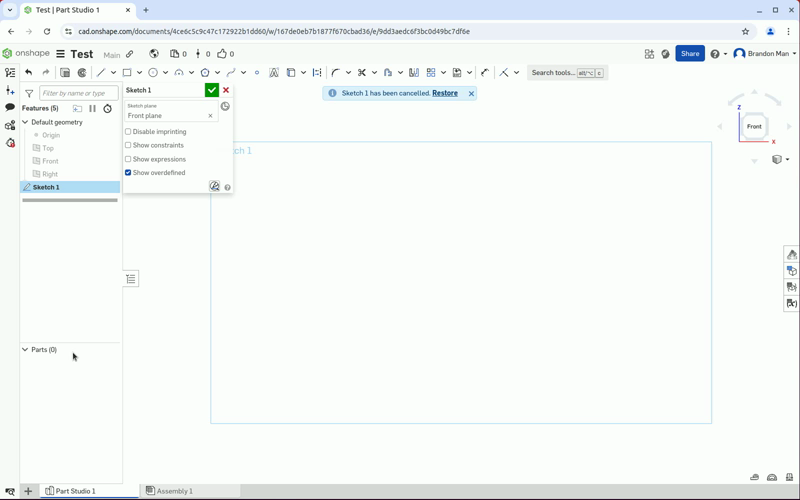
key(y)
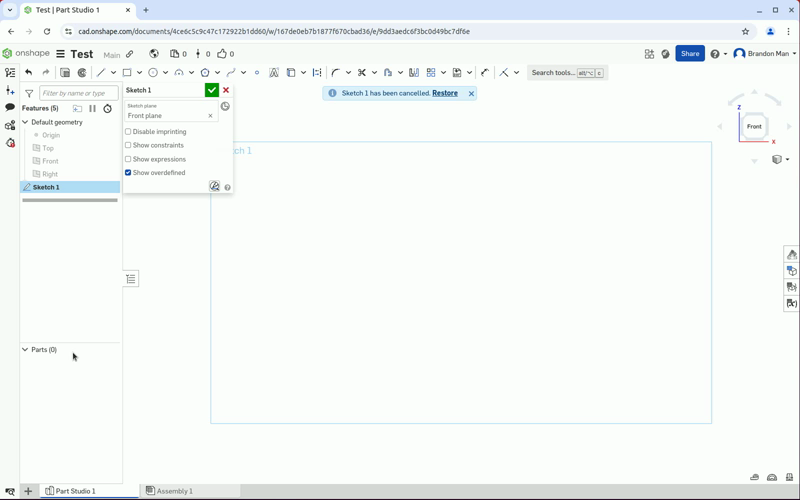
key(c)
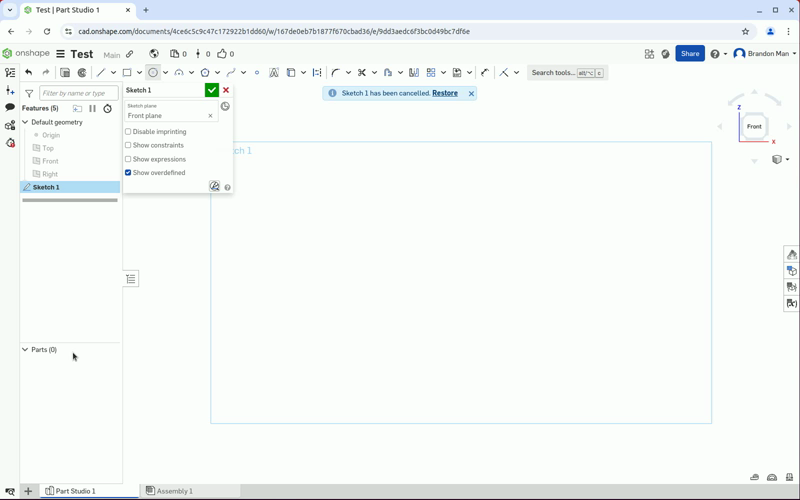
key_down(shift)
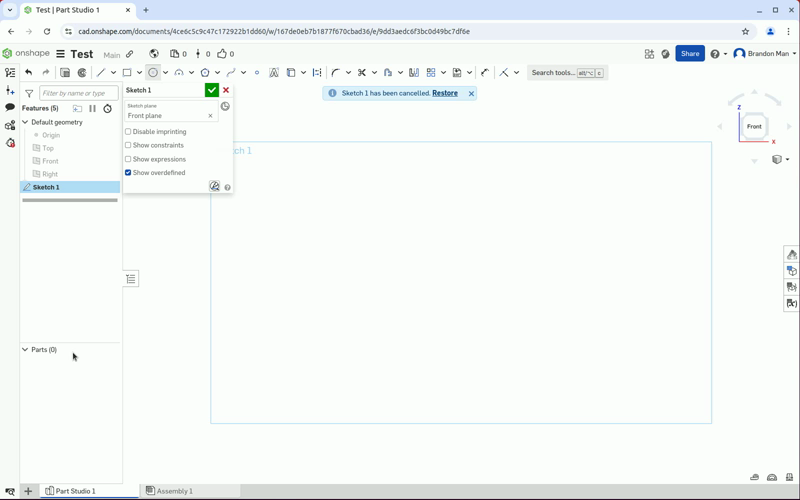
mouse_move(461, 282)
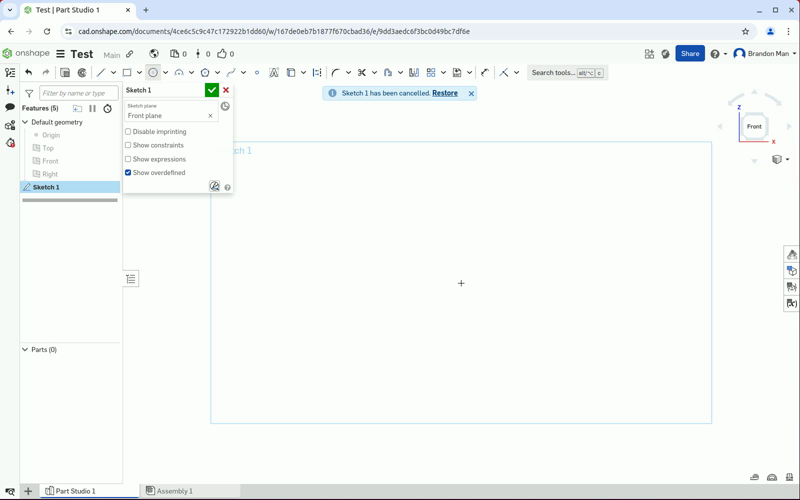
click(461, 282)
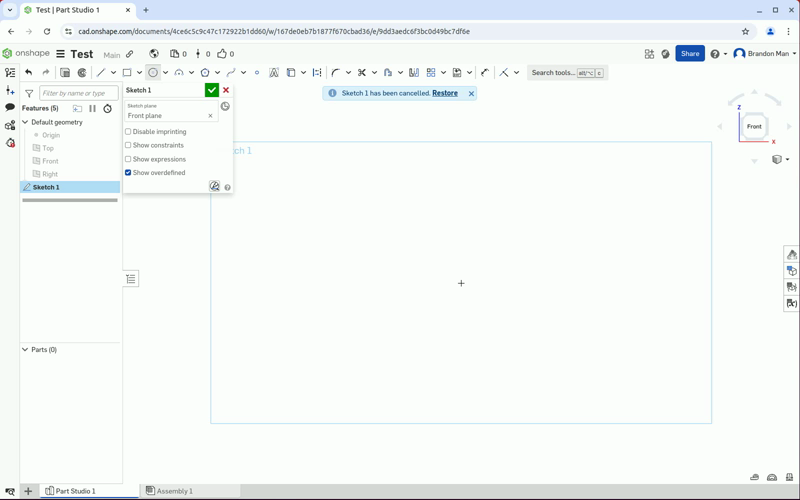
key_up(shift)
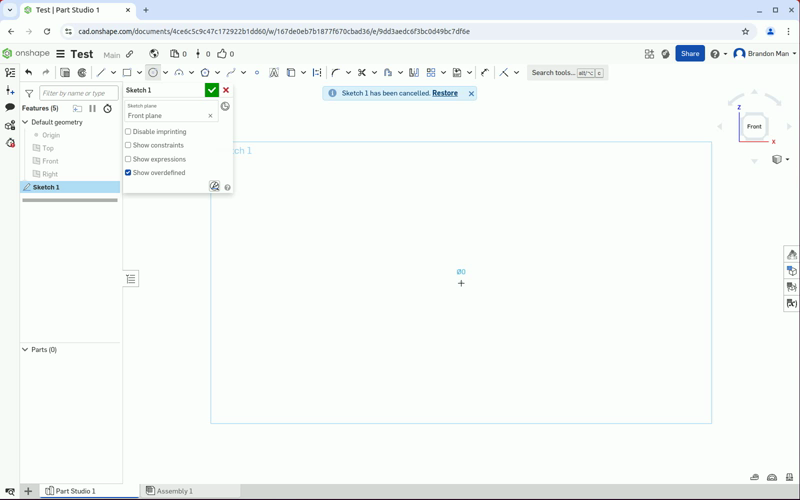
mouse_move(494, 282)
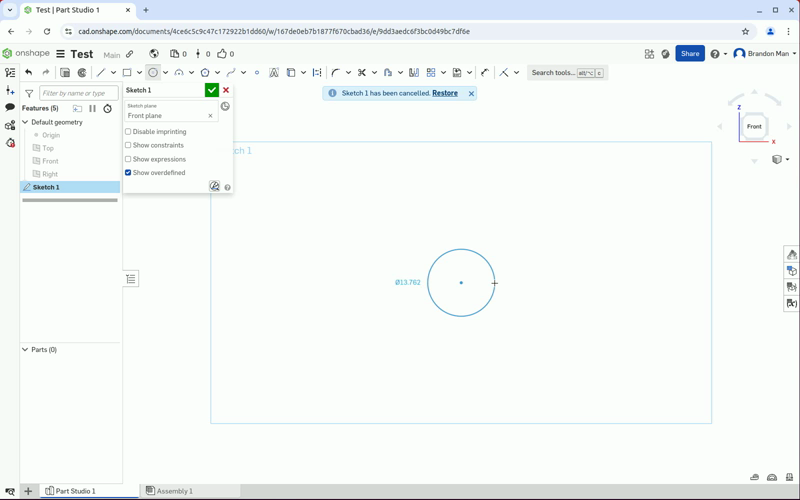
click(494, 282)
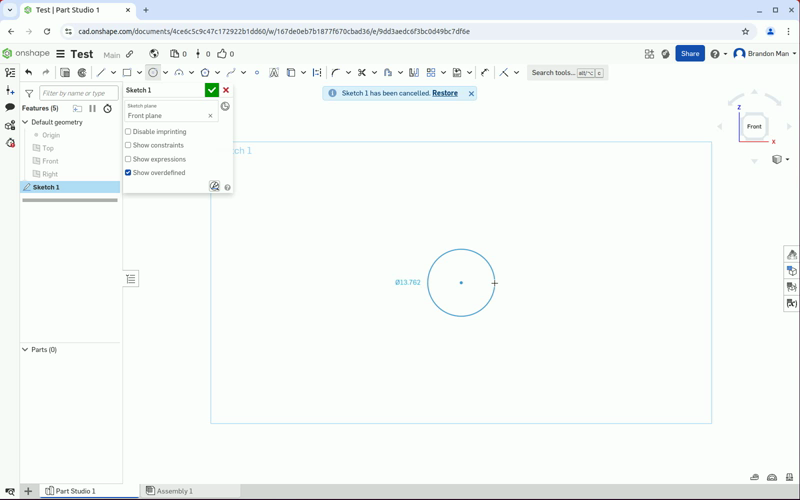
key(esc)
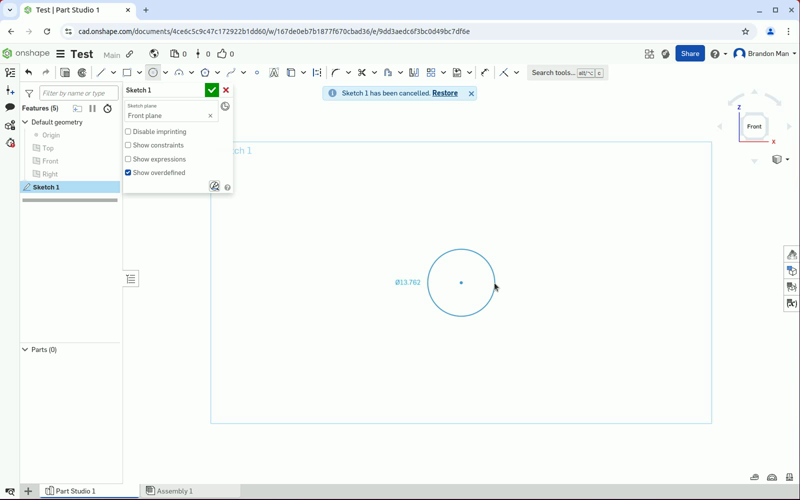
key(c)
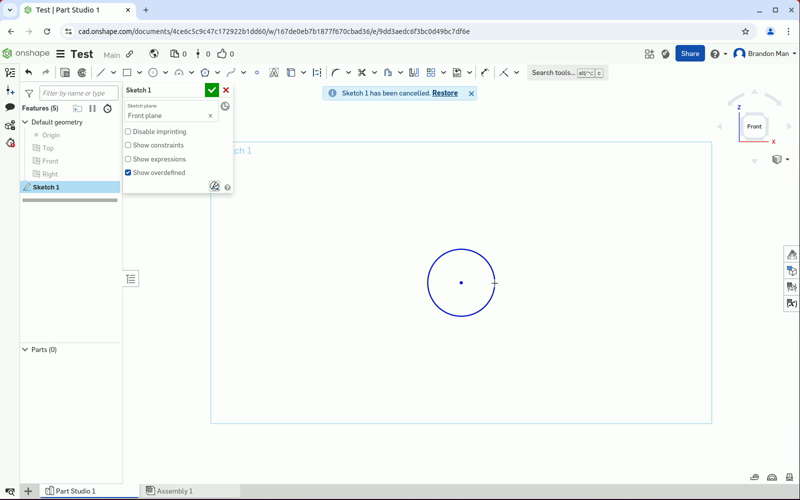
key_down(shift)
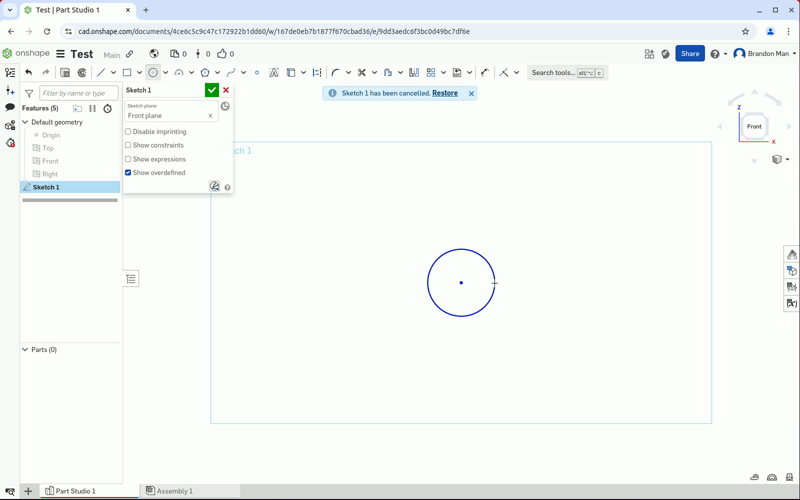
mouse_move(461, 282)
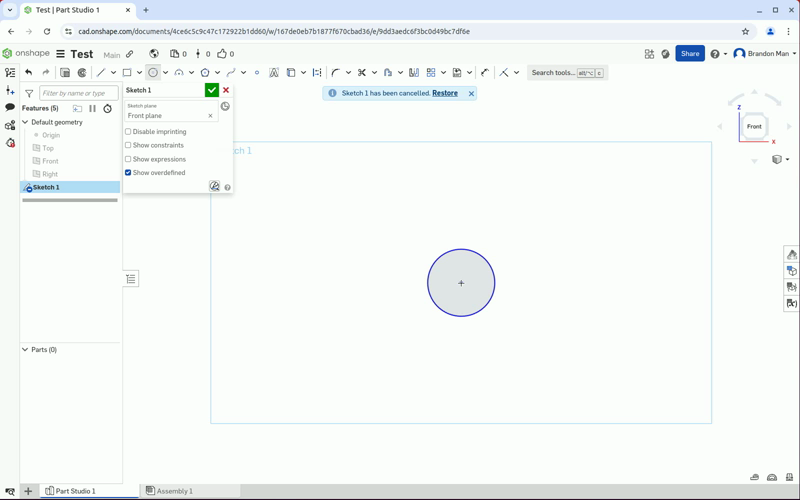
click(461, 282)
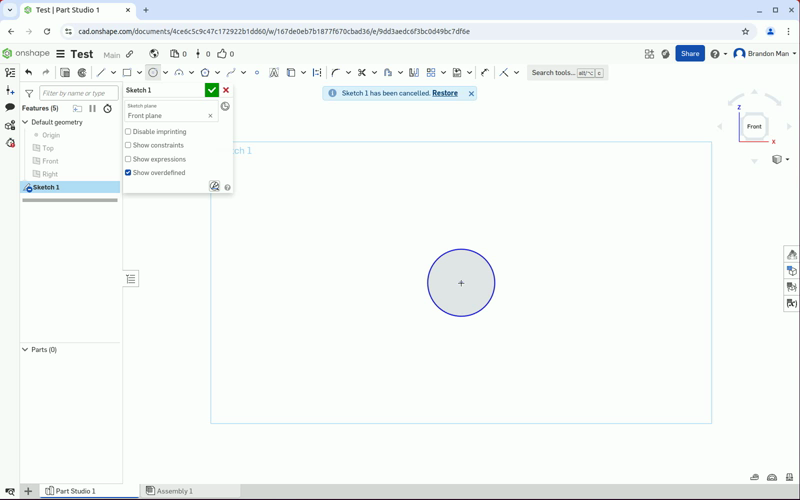
key_up(shift)
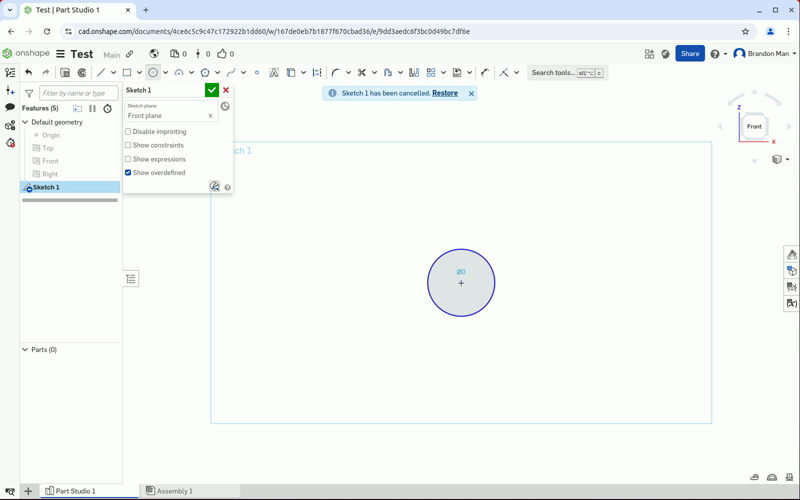
mouse_move(474, 282)
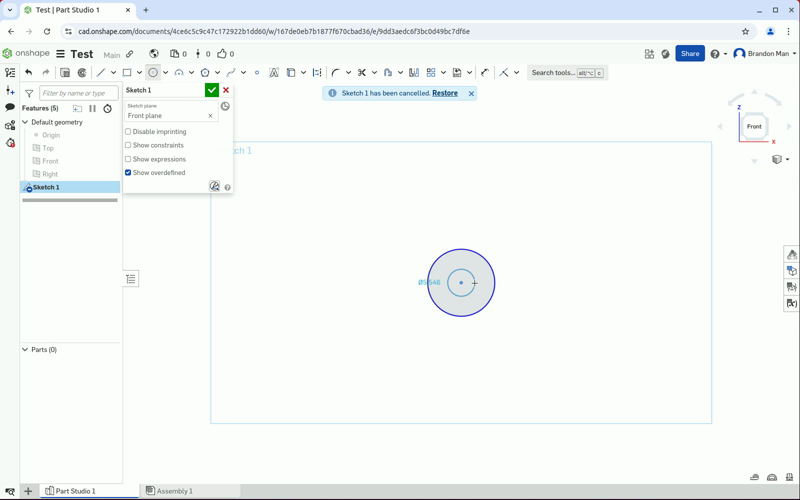
click(474, 282)
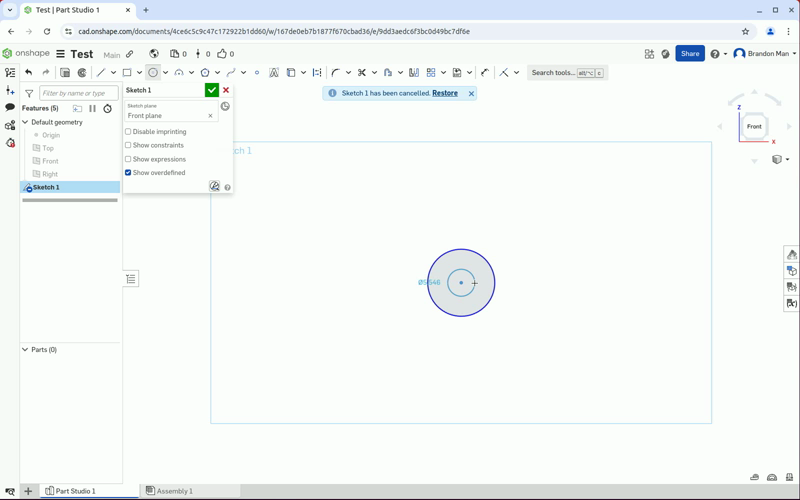
key(esc)
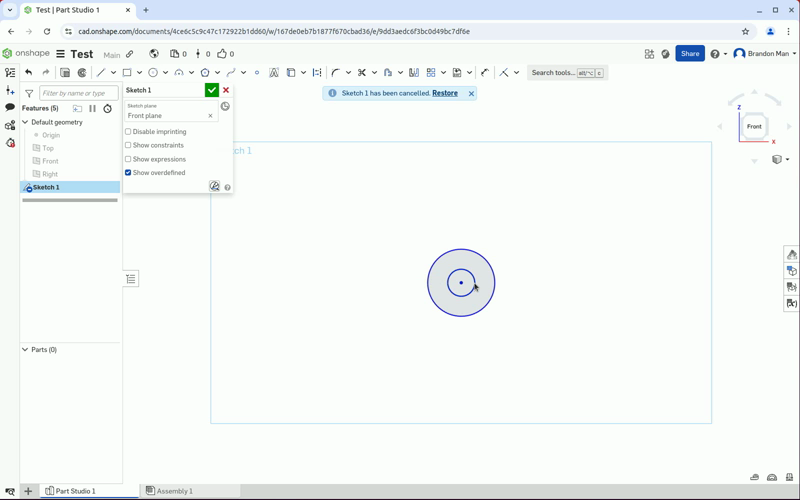
mouse_move(473, 300)
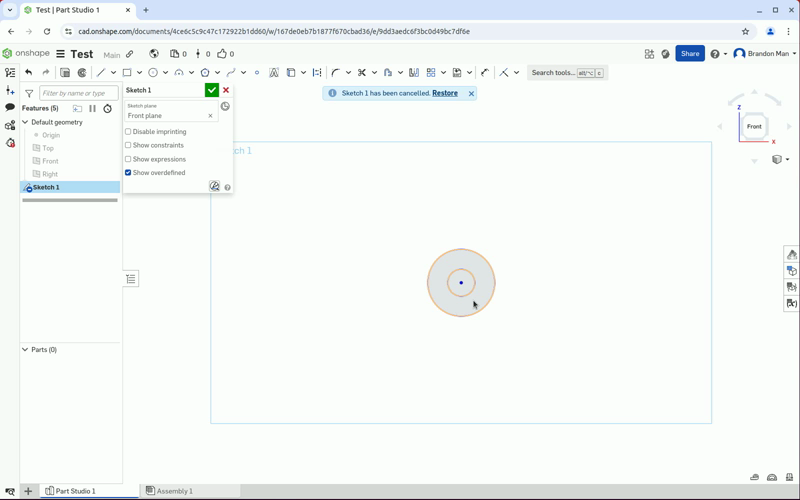
click(473, 300)
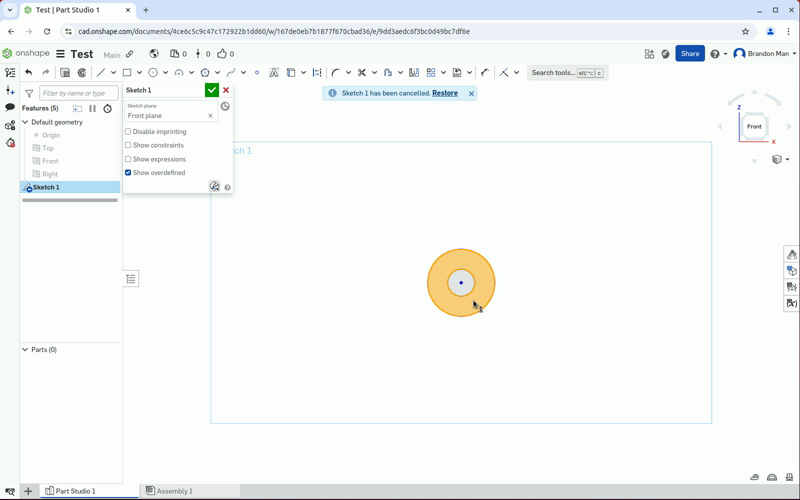
mouse_move(73, 352)
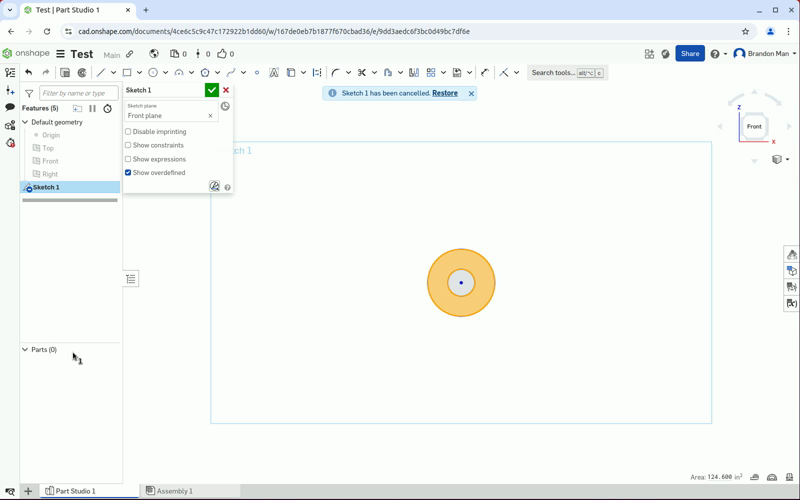
key(shift+y)
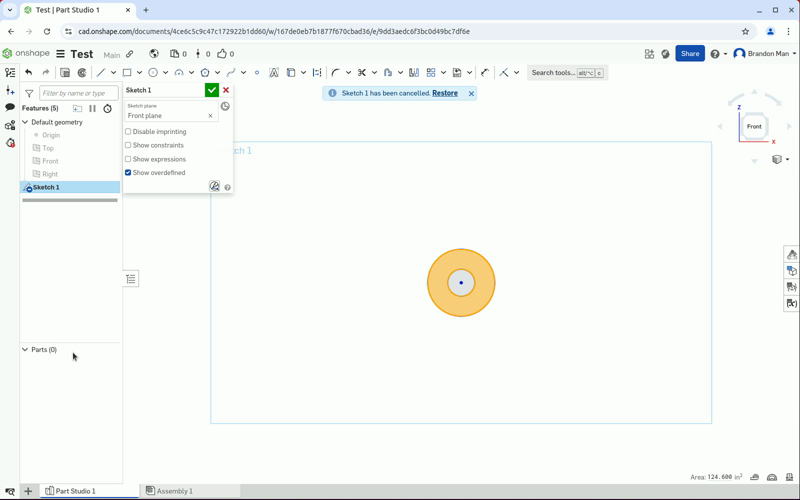
key(shift+e)
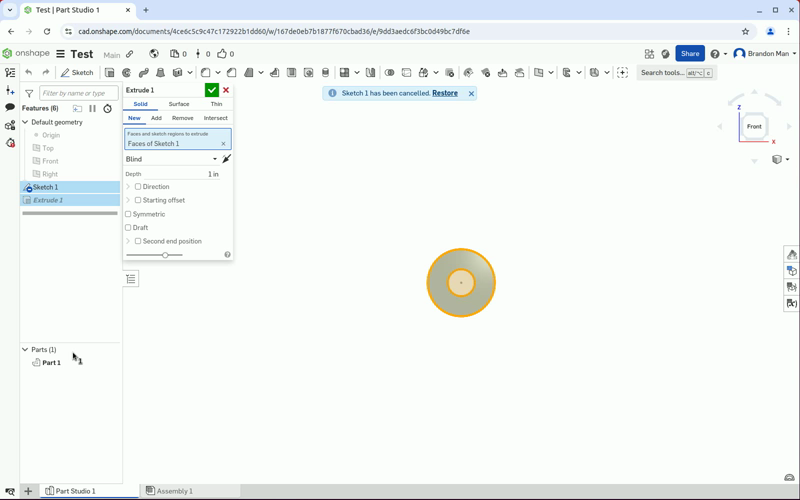
mouse_move(143, 106)
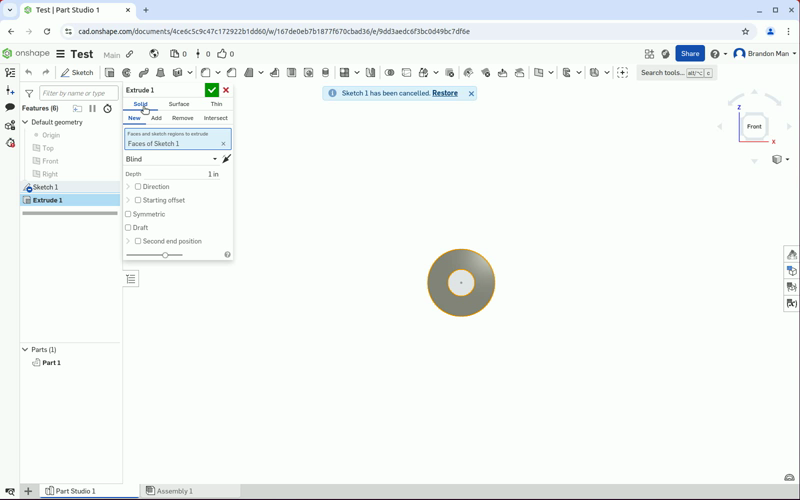
click(143, 106)
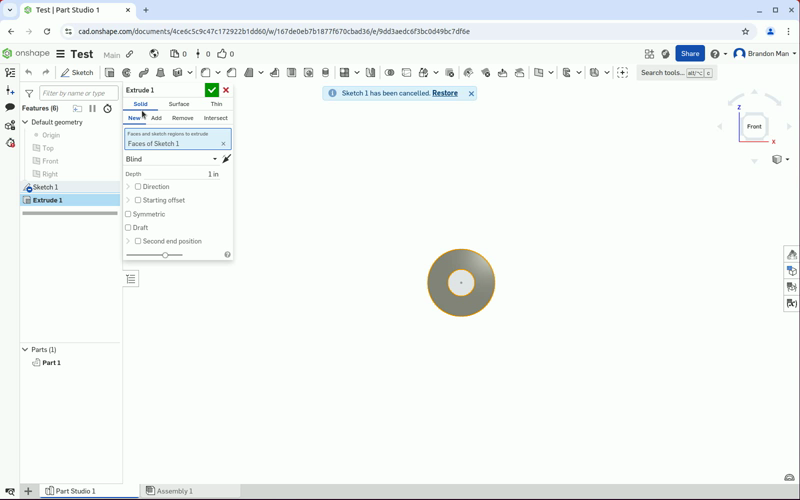
mouse_move(137, 120)
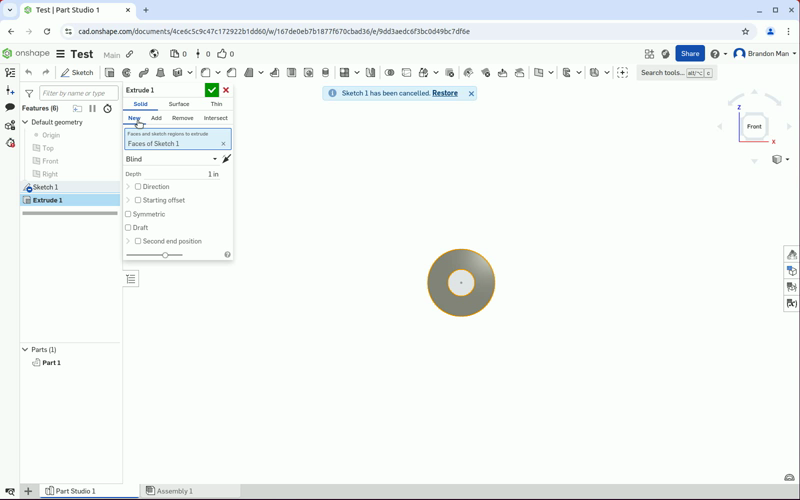
click(137, 120)
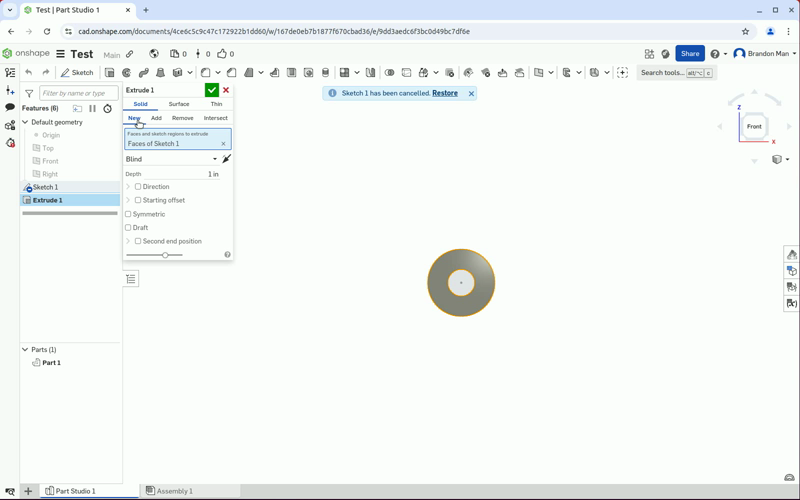
key(tab, 4)
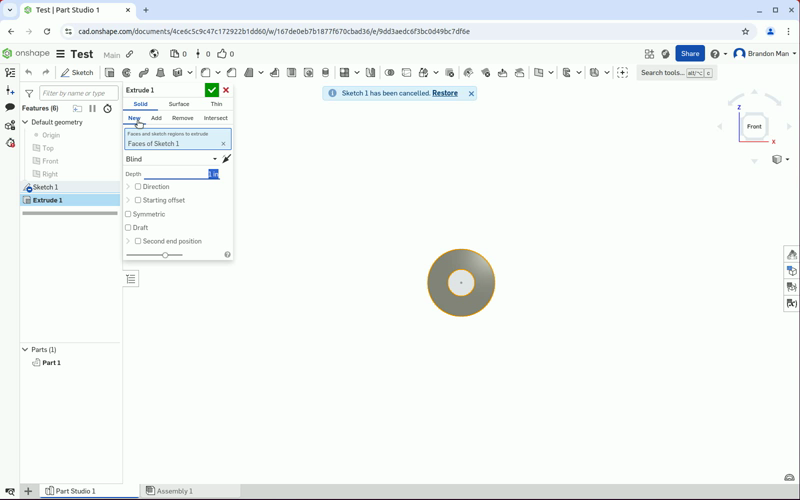
text(8.184)
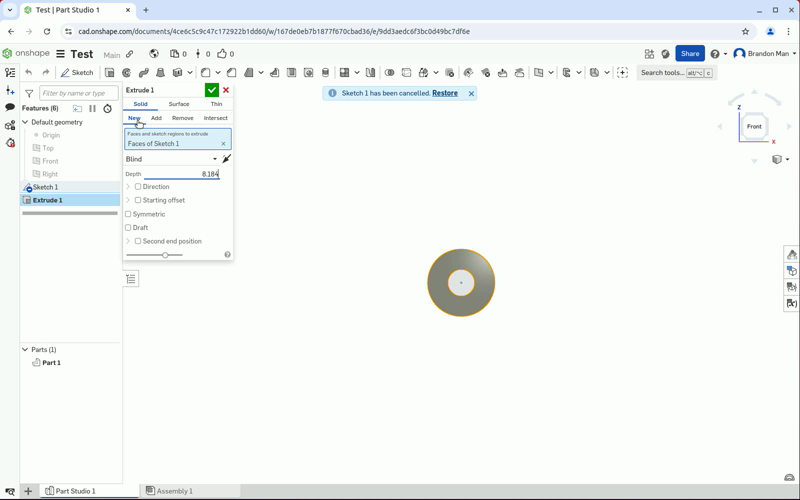
key(enter)
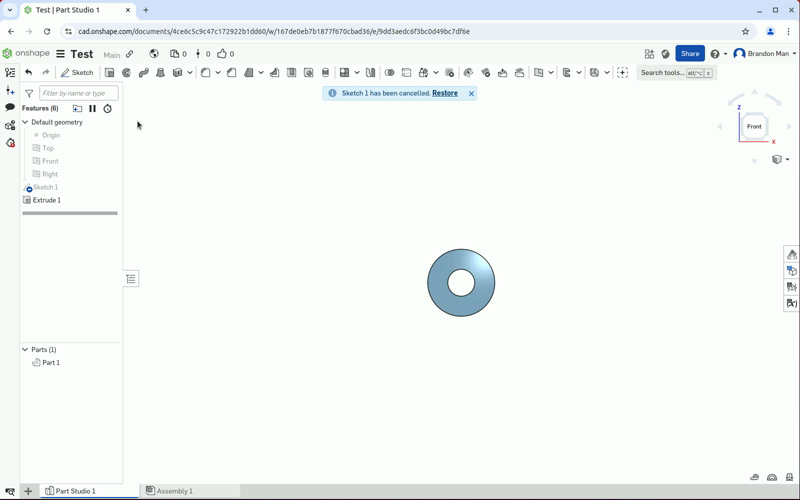
key(shift+h)
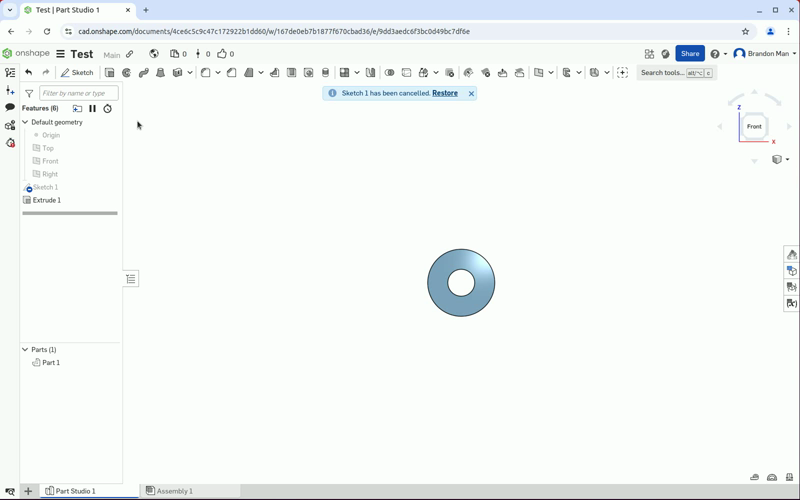
key(shift+h)
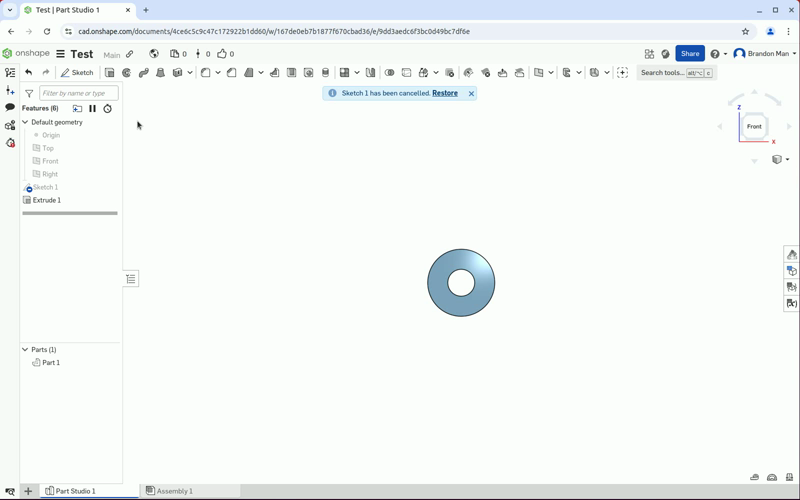
mouse_move(73, 189)
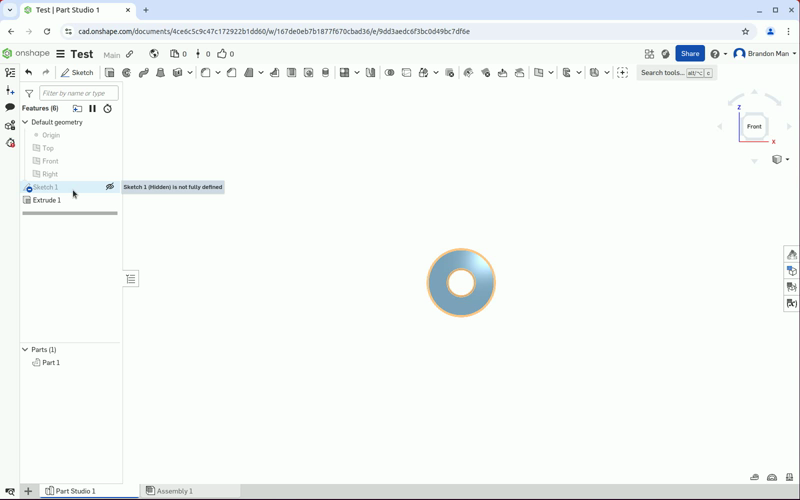
click(73, 189)
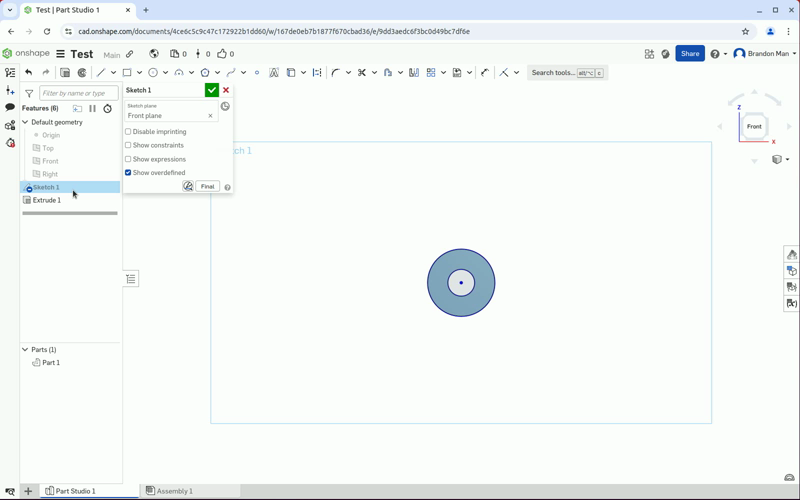
mouse_move(229, 92)
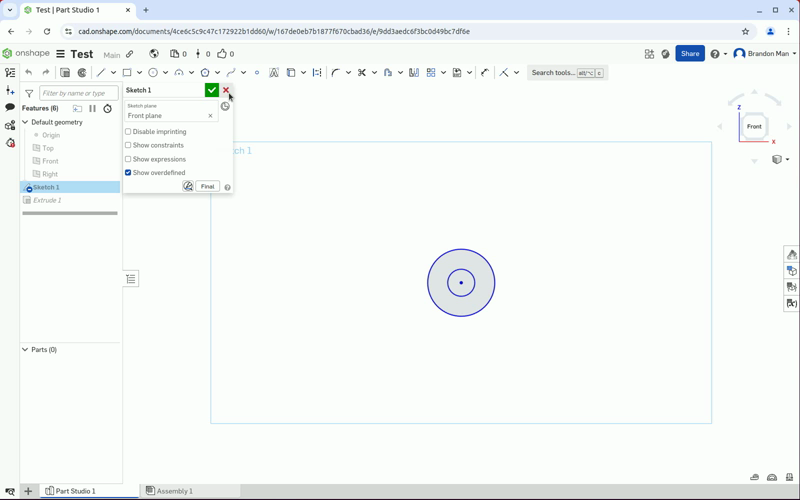
click(229, 92)
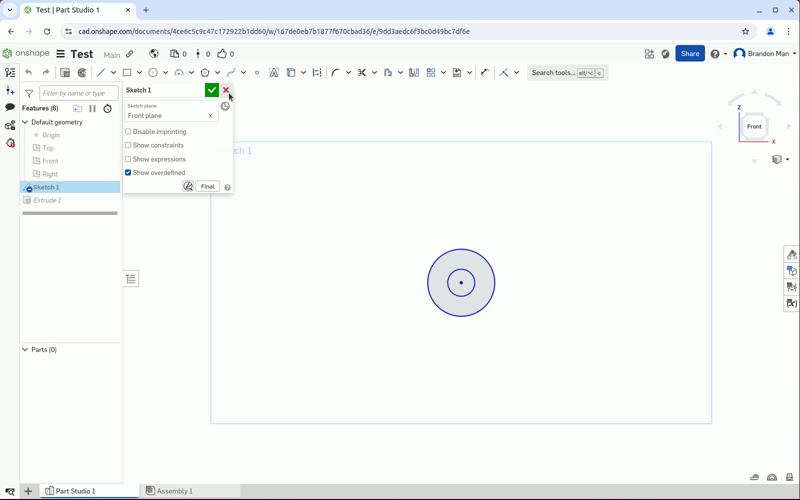
key(shift+s)
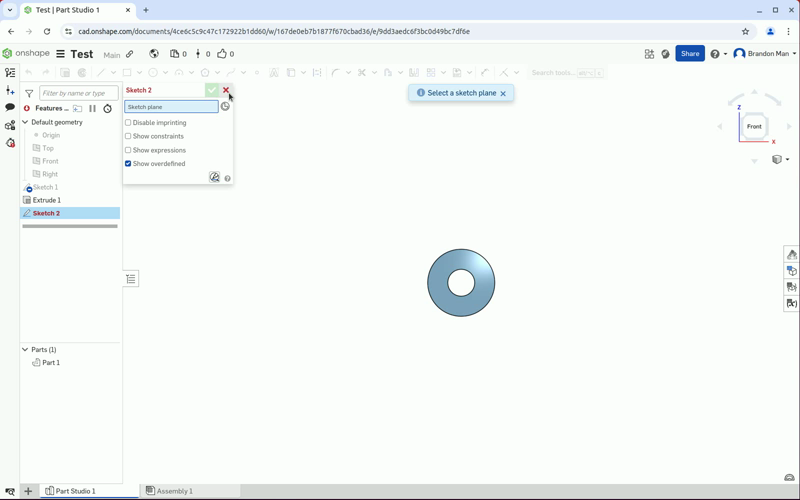
mouse_move(73, 163)
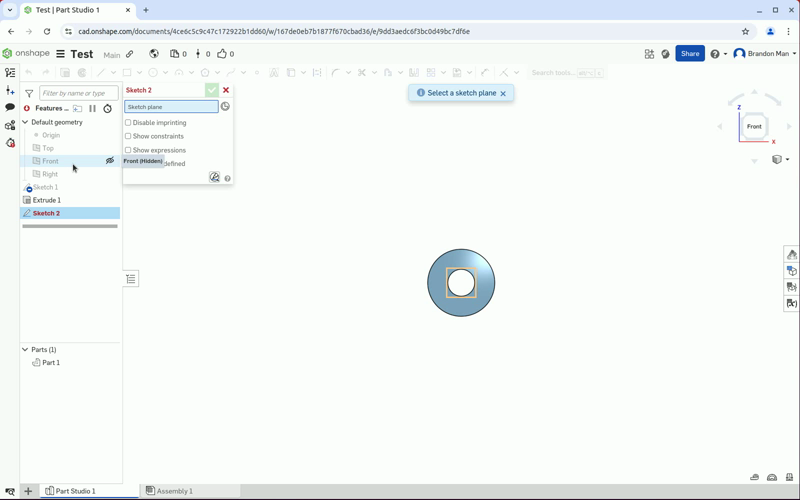
click(73, 163)
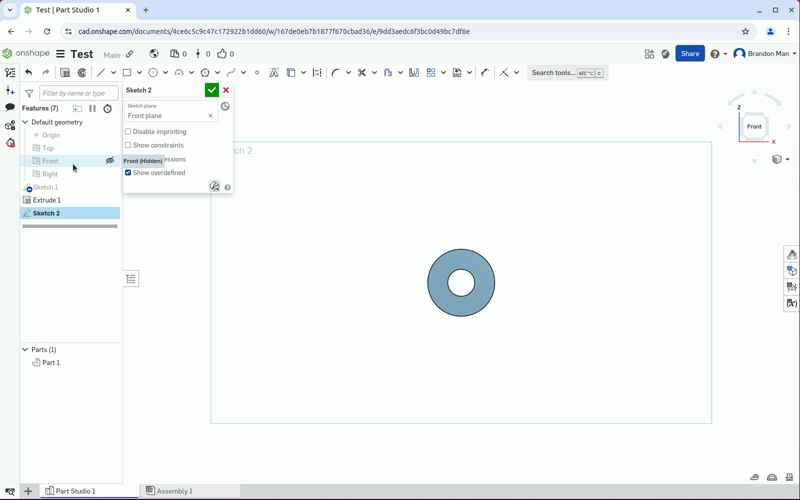
mouse_move(73, 352)
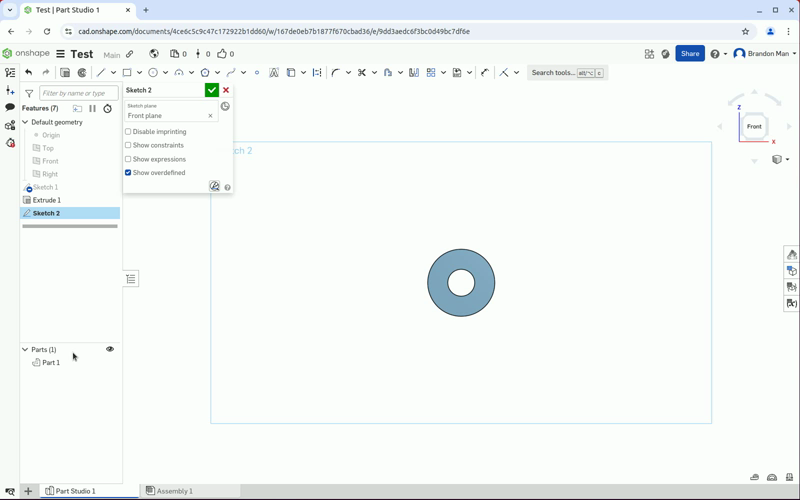
key(y)
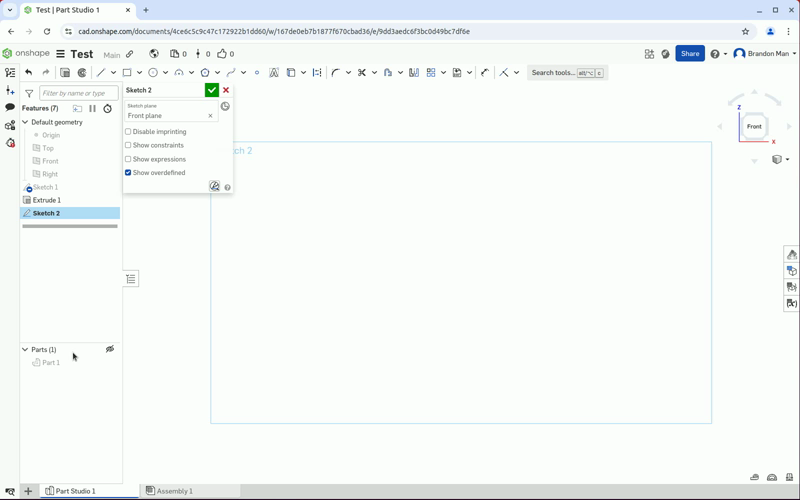
key(l)
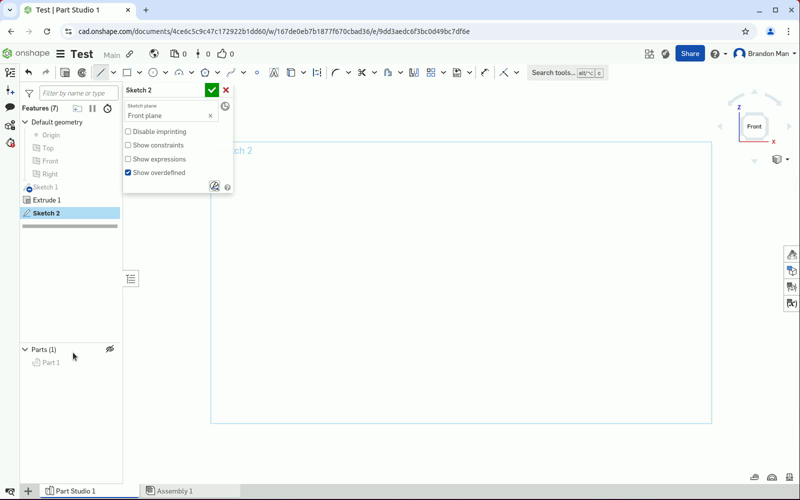
key_down(shift)
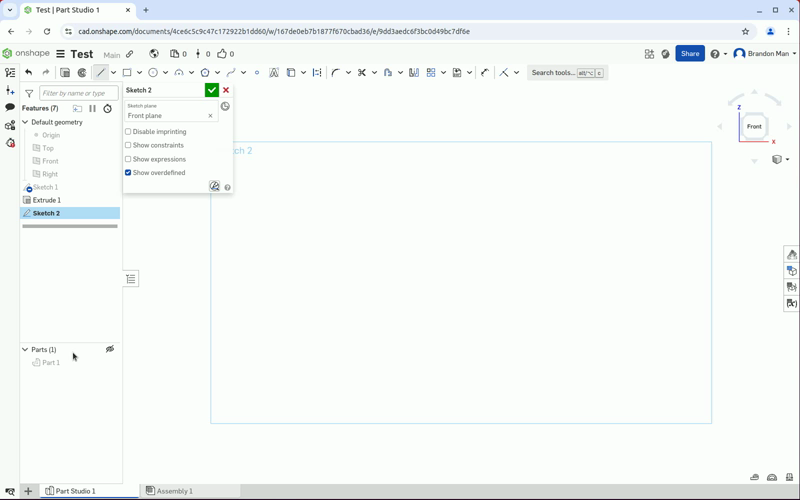
mouse_move(465, 315)
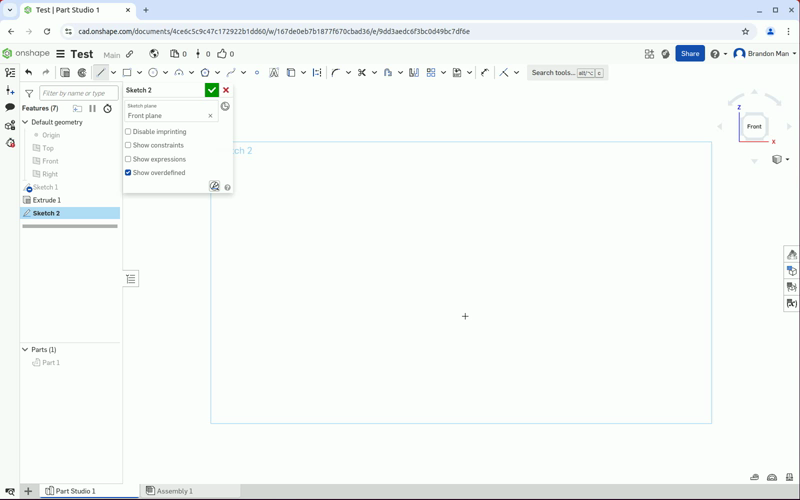
click(465, 315)
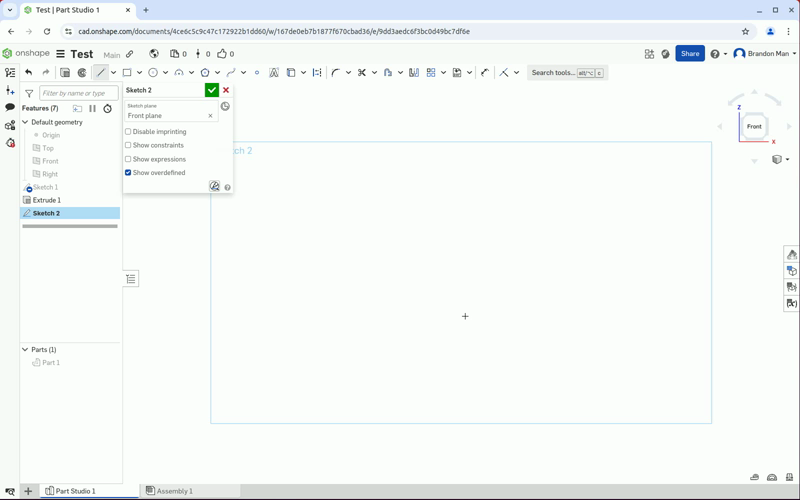
key_up(shift)
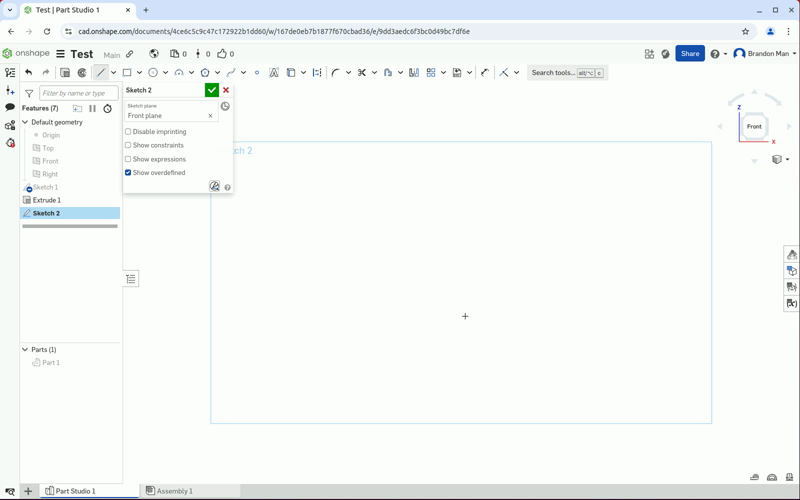
key_down(shift)
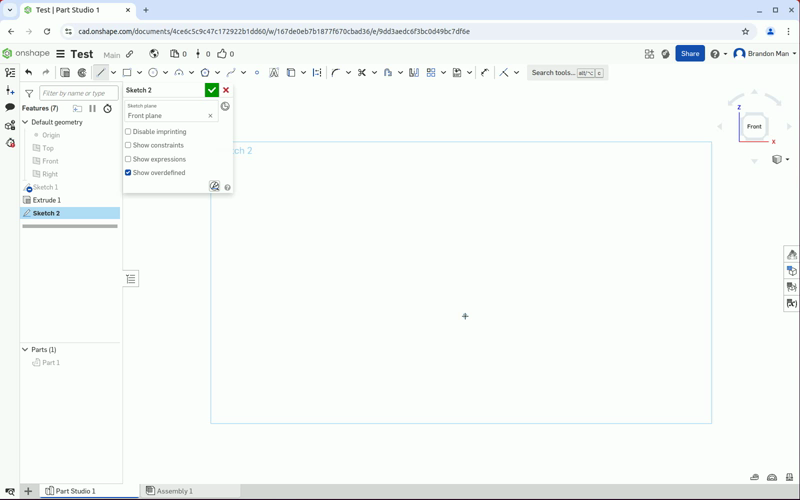
mouse_move(555, 302)
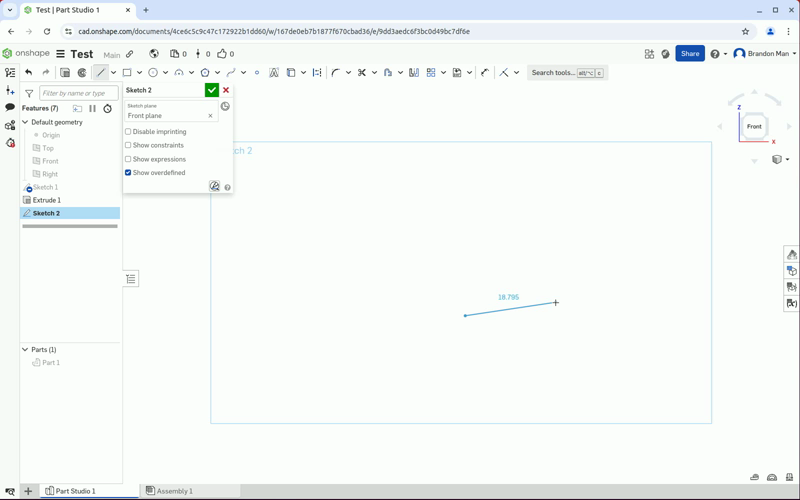
click(555, 302)
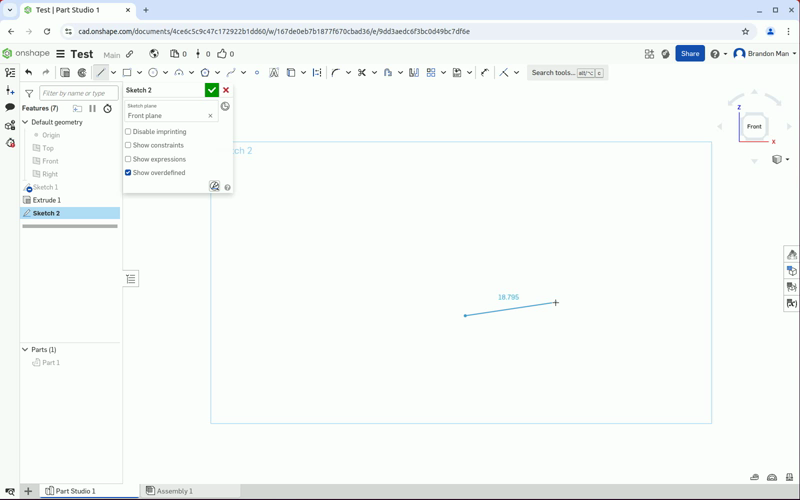
key_up(shift)
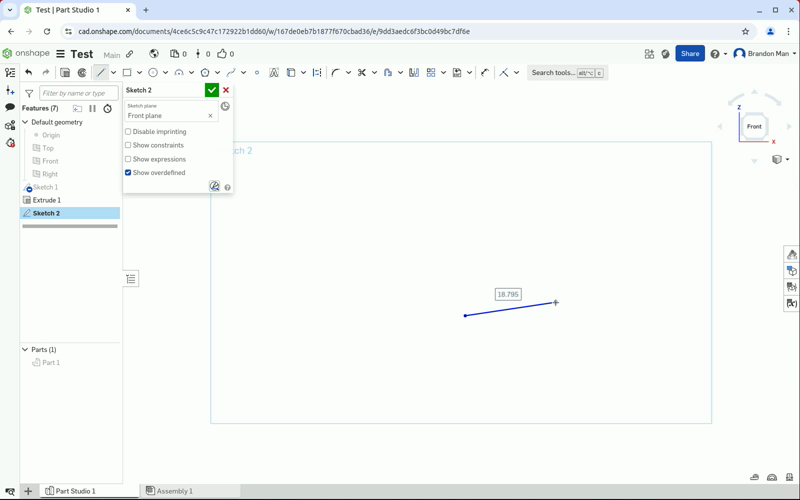
key(esc)
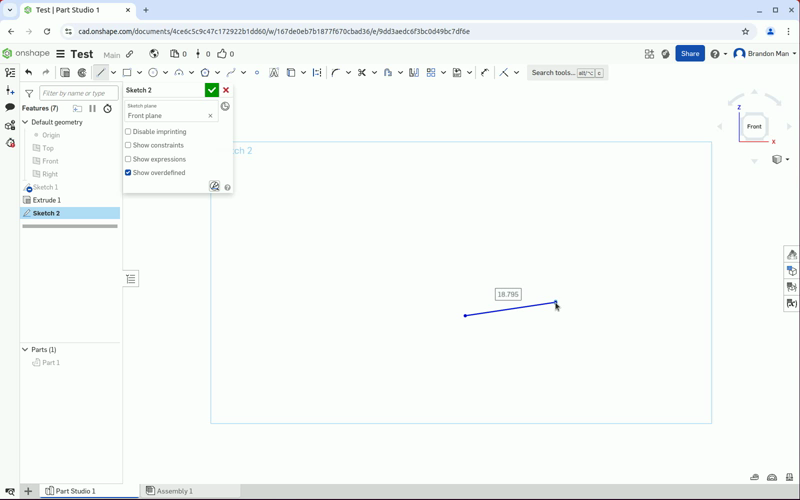
key(a)
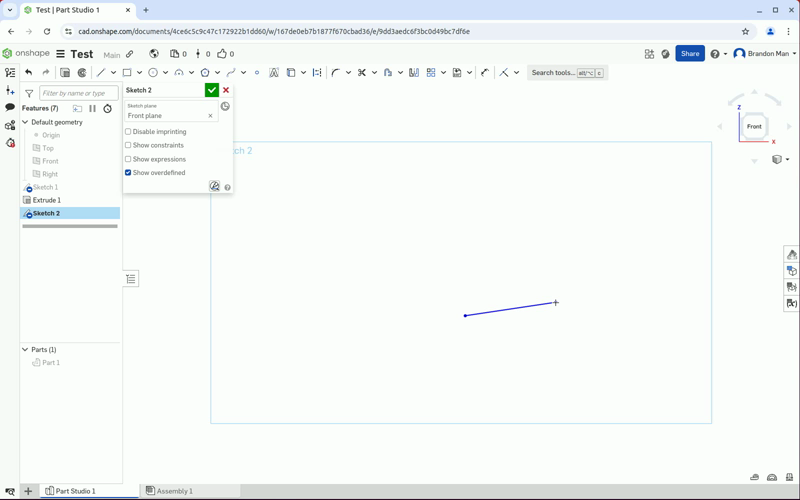
mouse_move(555, 302)
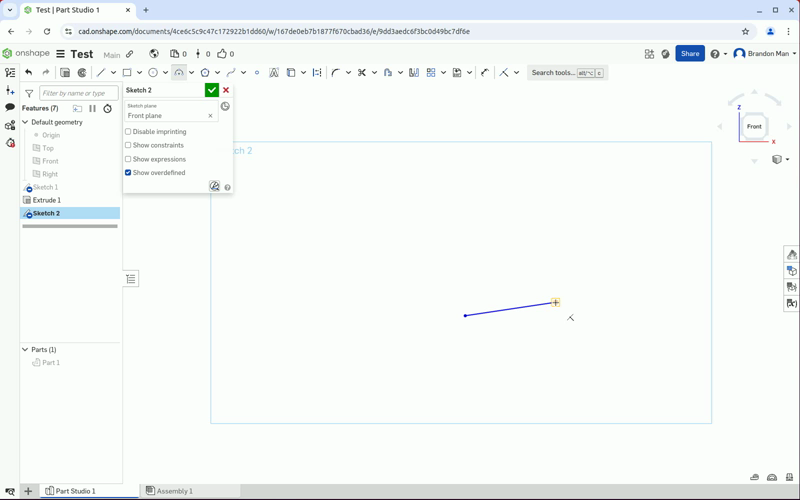
click(555, 302)
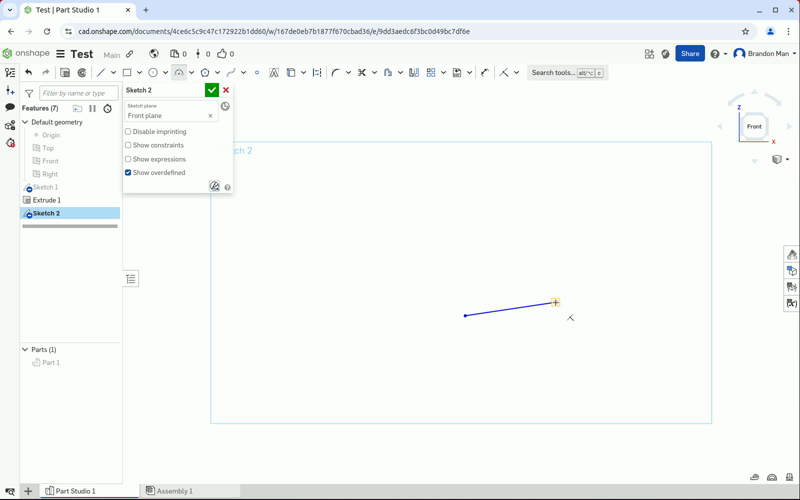
key_down(shift)
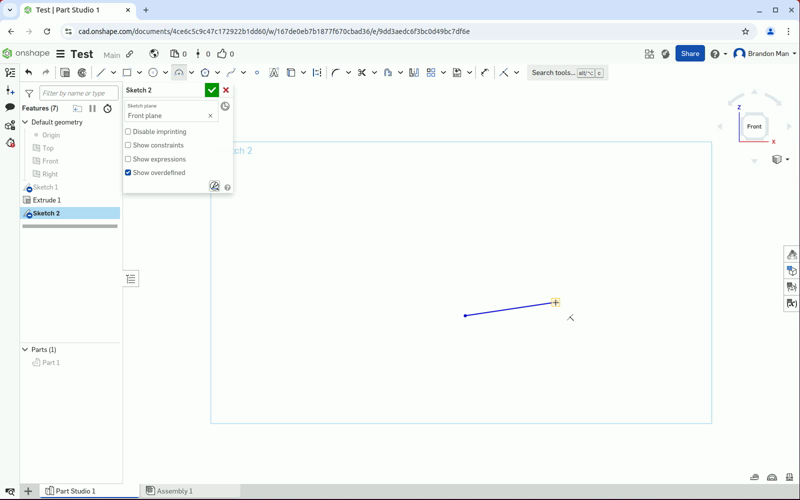
mouse_move(555, 263)
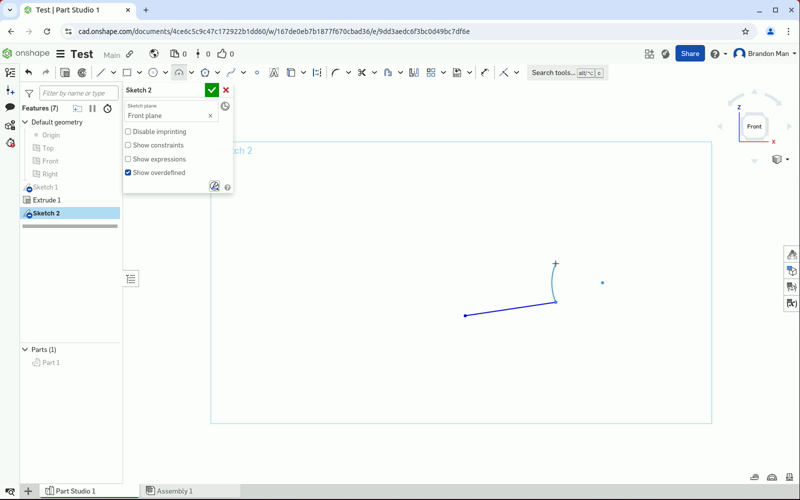
click(555, 263)
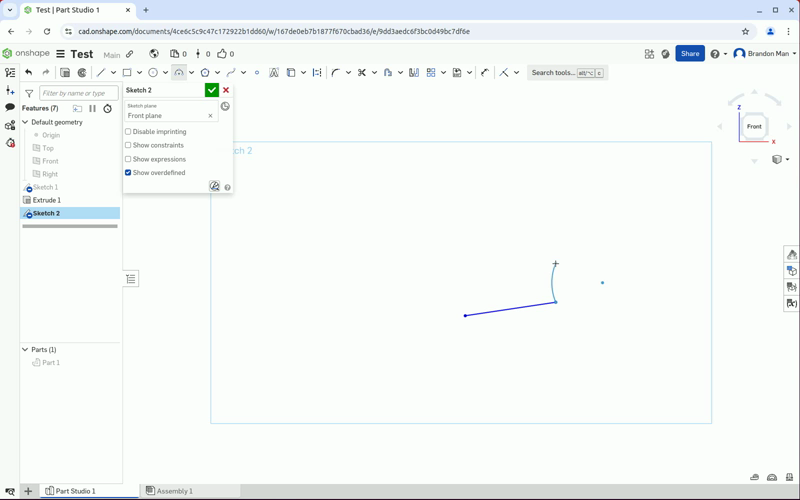
mouse_move(533, 282)
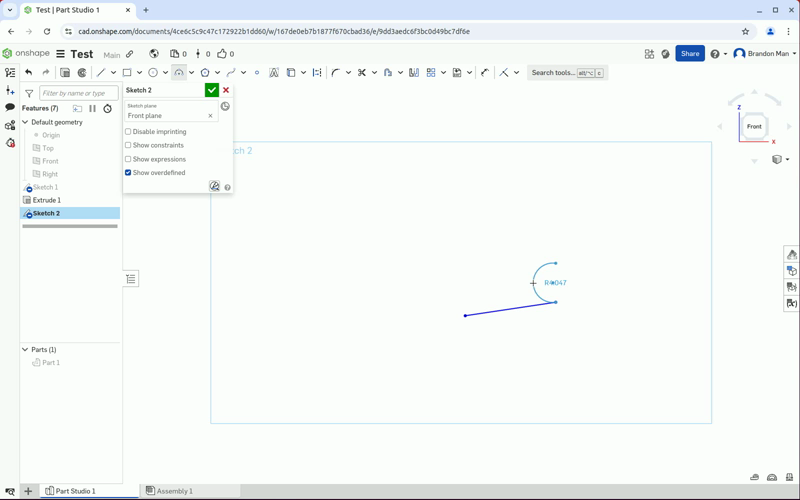
click(533, 282)
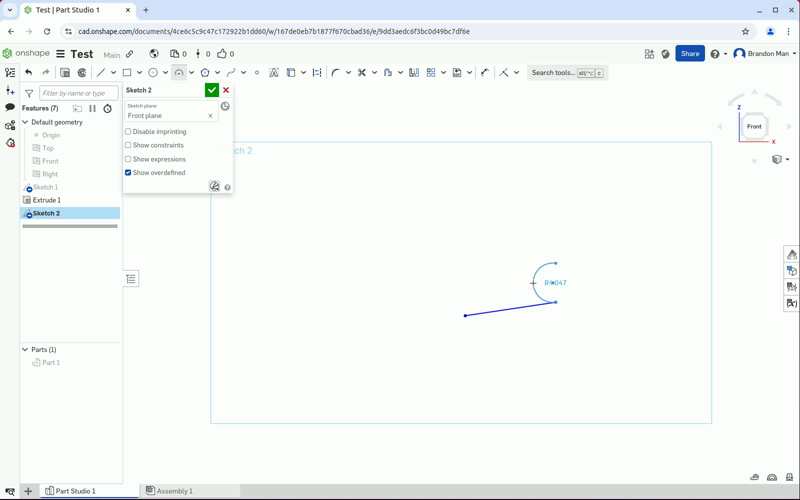
key_up(shift)
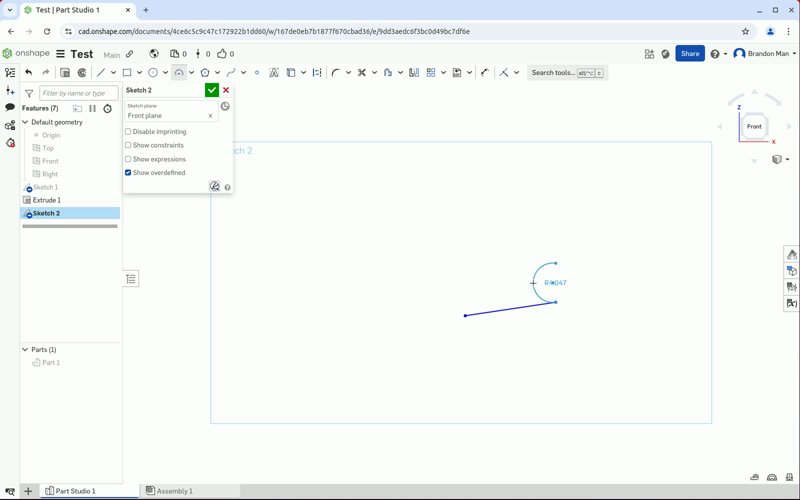
key(esc)
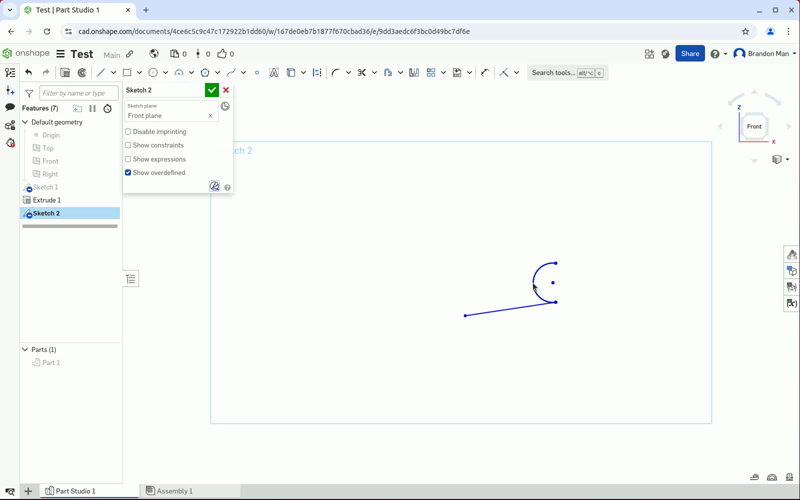
key(l)
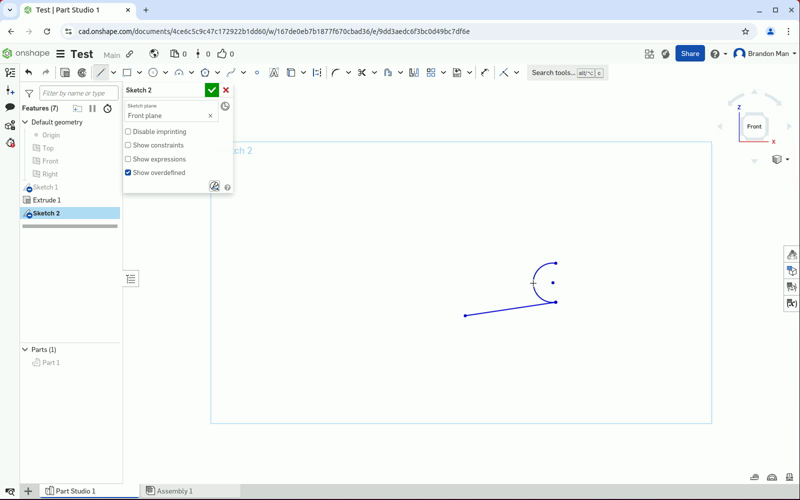
mouse_move(555, 263)
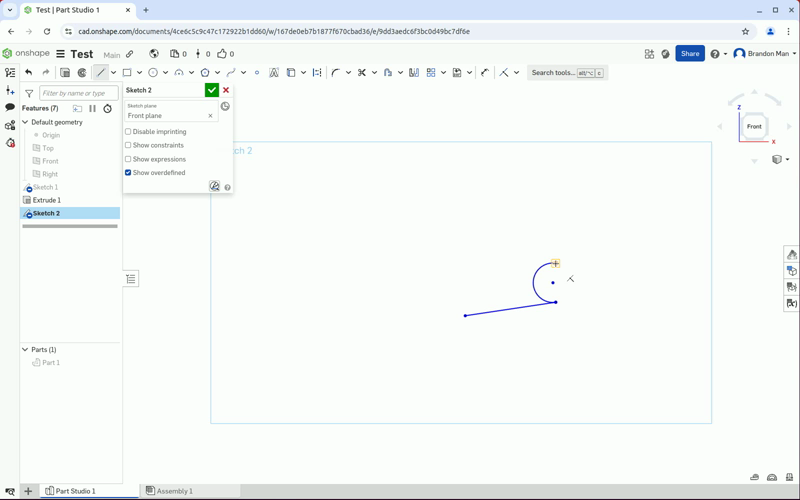
click(555, 263)
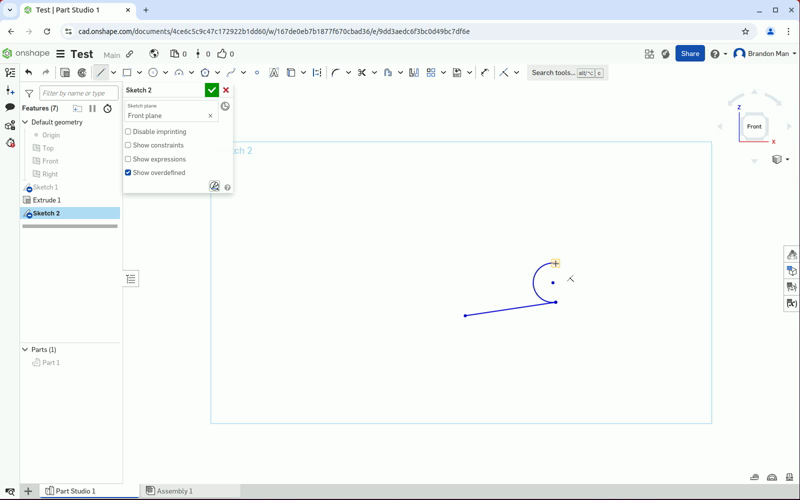
key_down(shift)
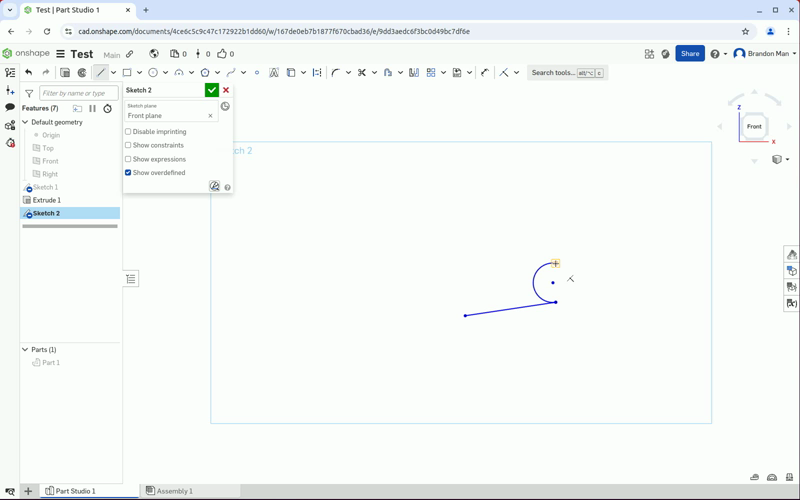
mouse_move(465, 250)
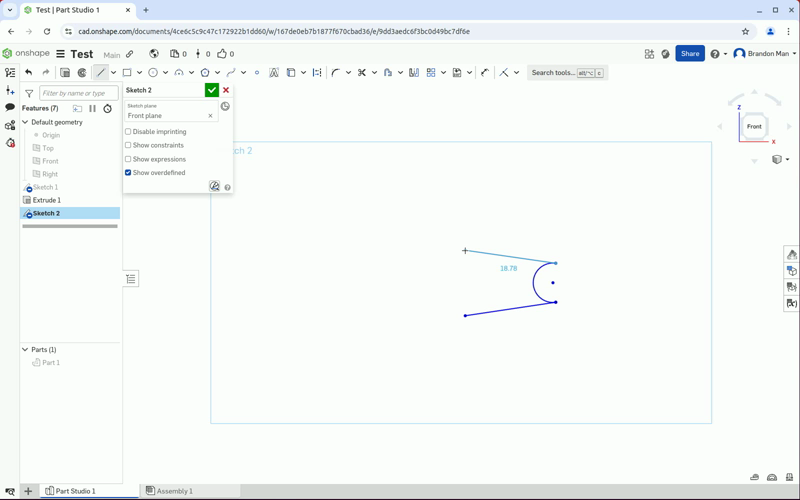
click(465, 250)
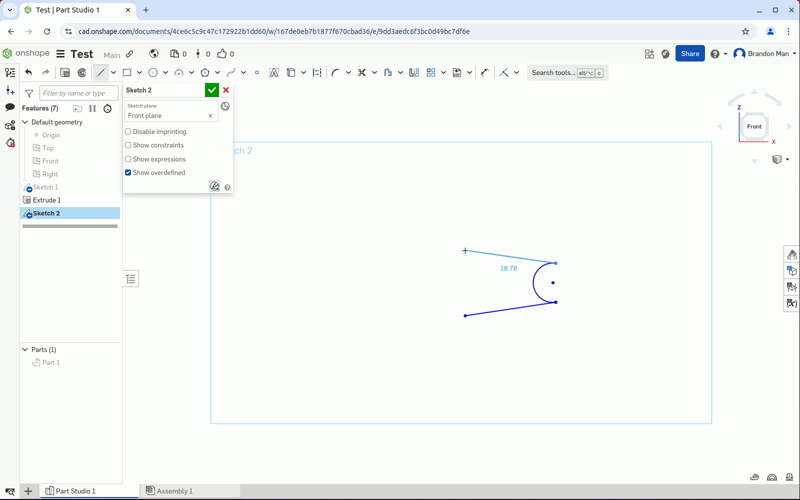
key_up(shift)
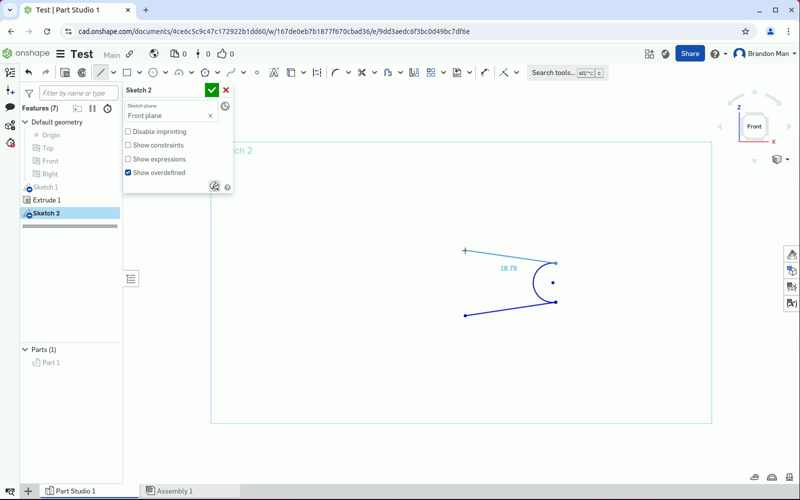
key(esc)
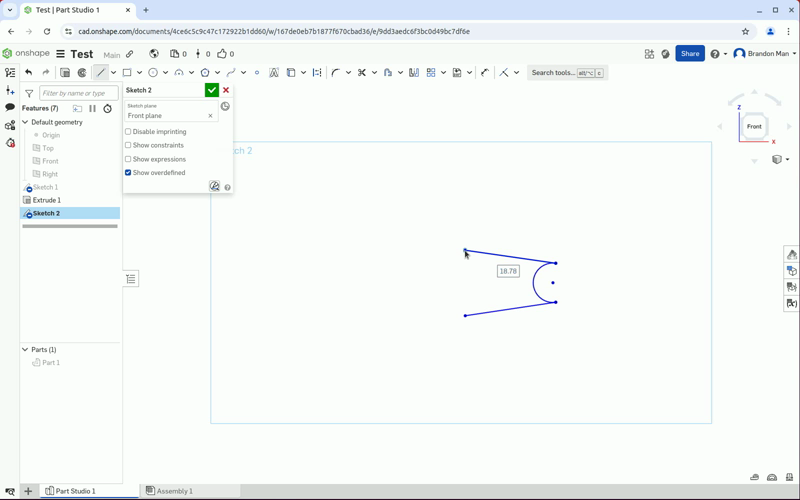
key(a)
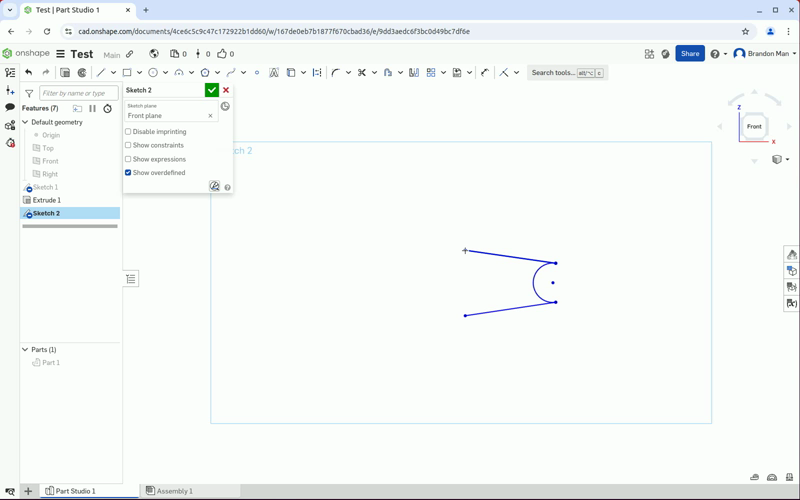
mouse_move(465, 250)
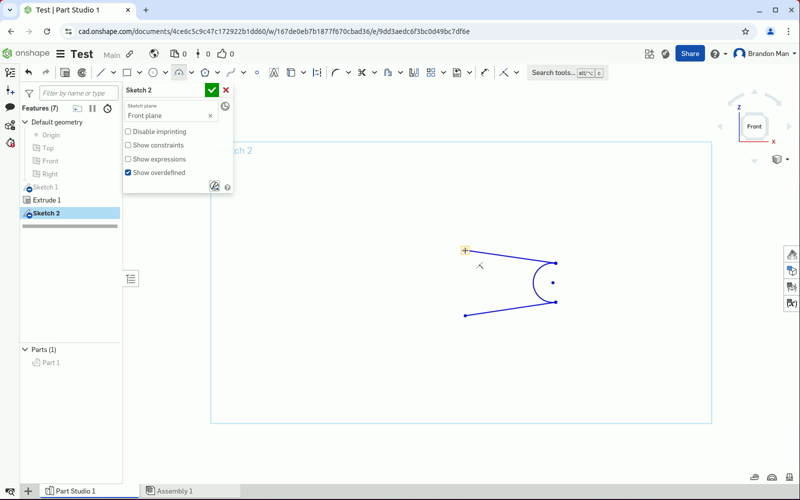
click(465, 250)
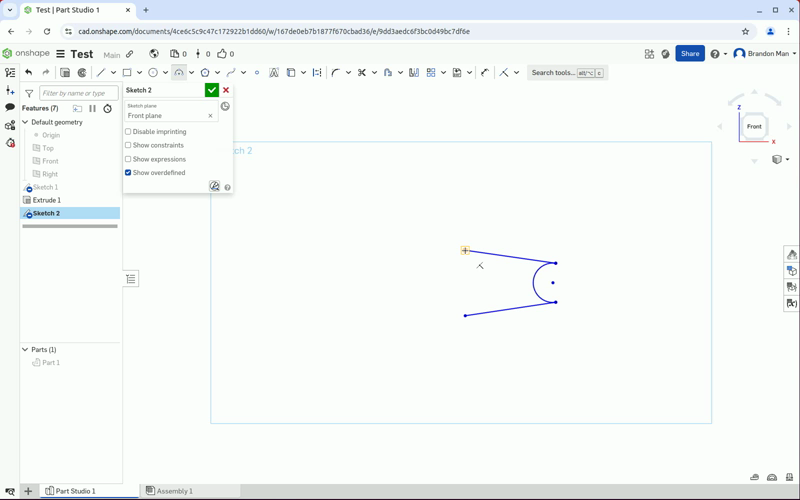
mouse_move(465, 315)
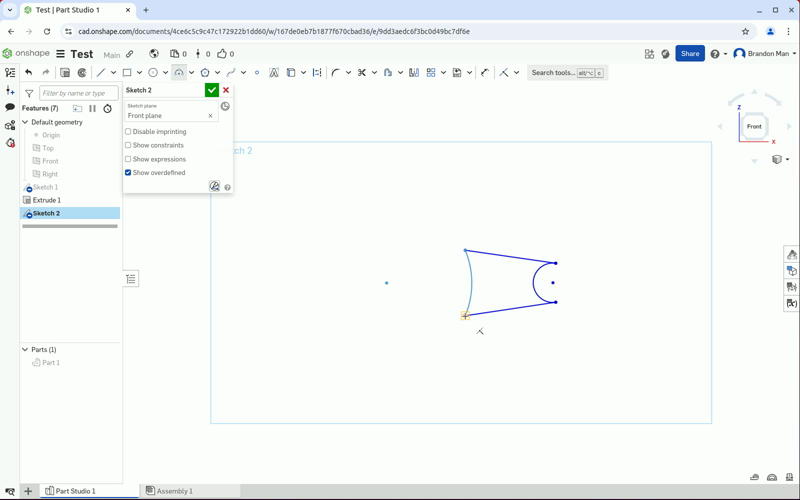
click(465, 315)
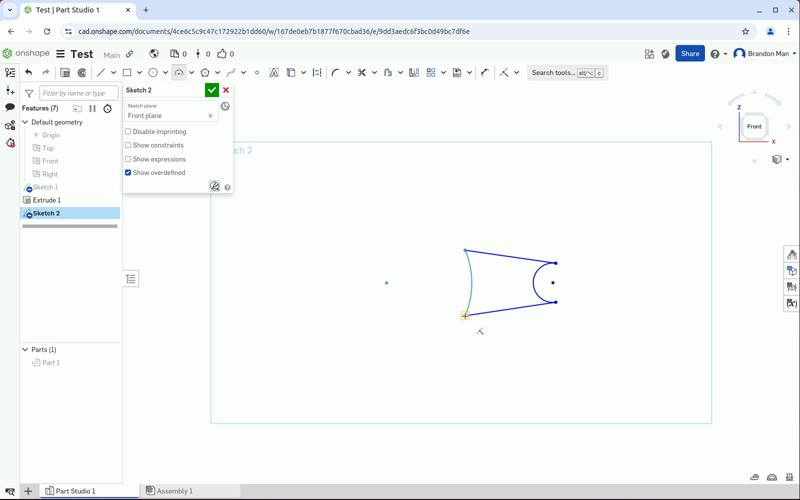
key_down(shift)
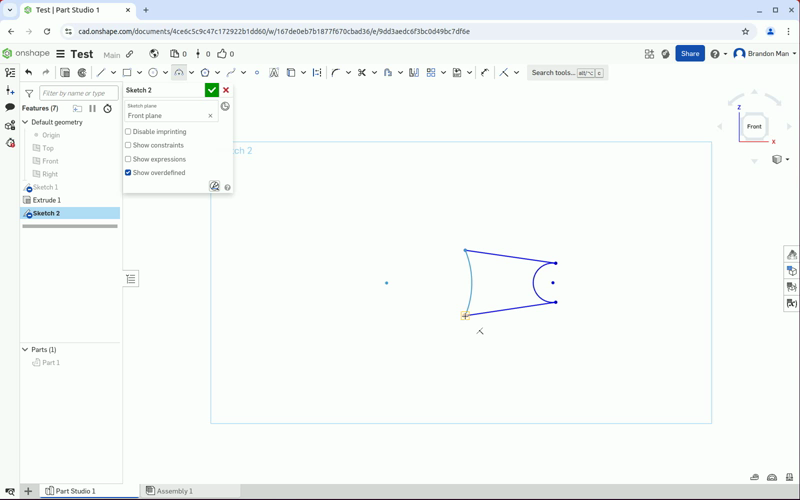
mouse_move(493, 282)
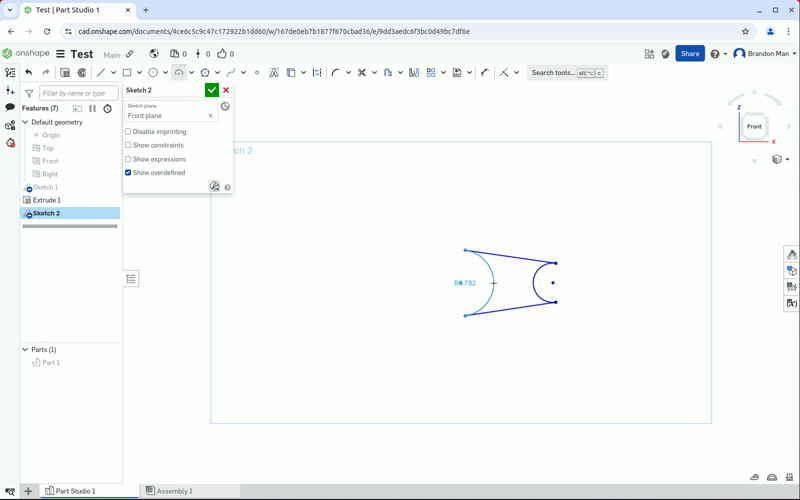
click(493, 282)
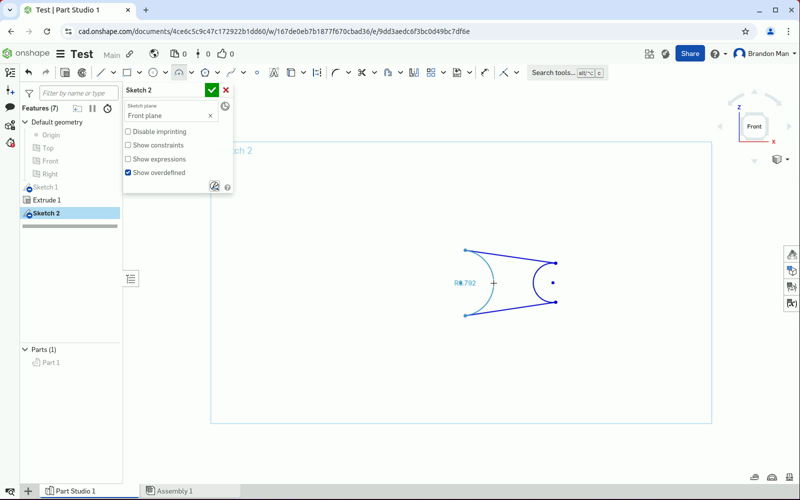
key_up(shift)
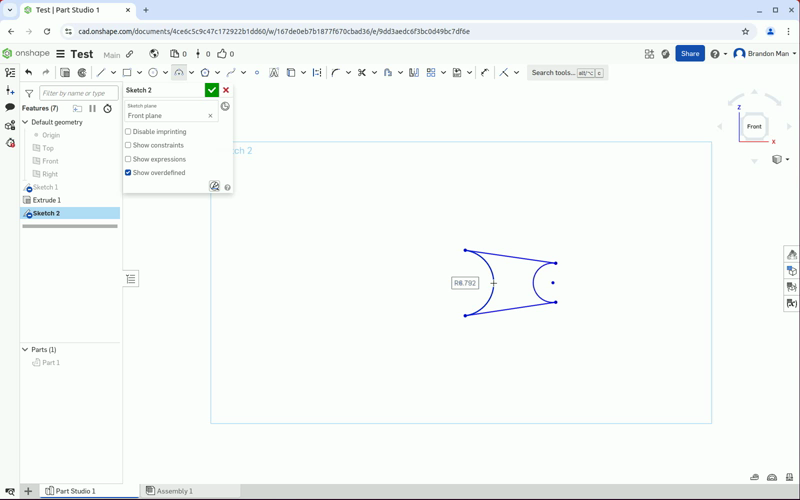
key(esc)
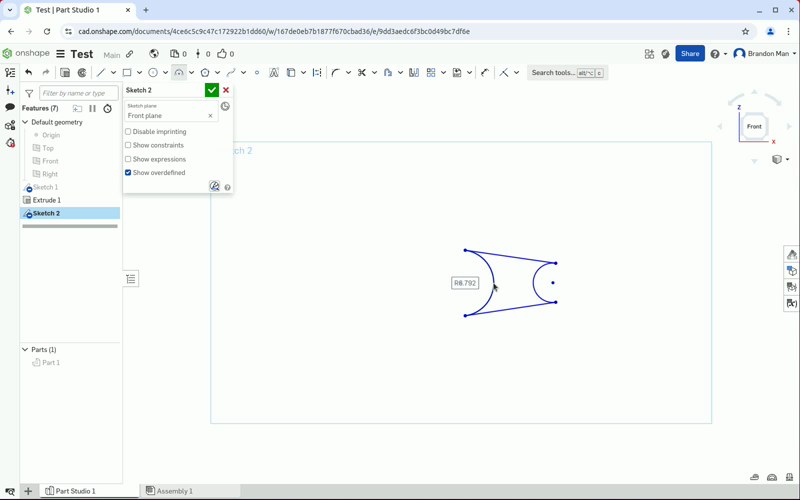
mouse_move(528, 275)
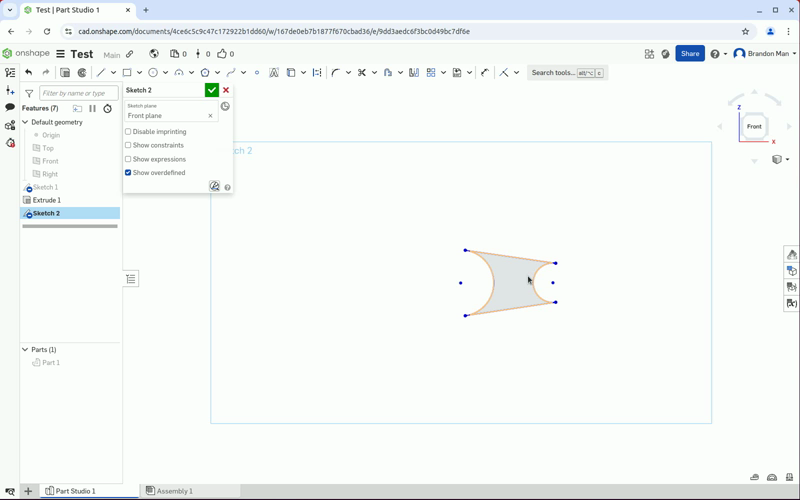
click(528, 275)
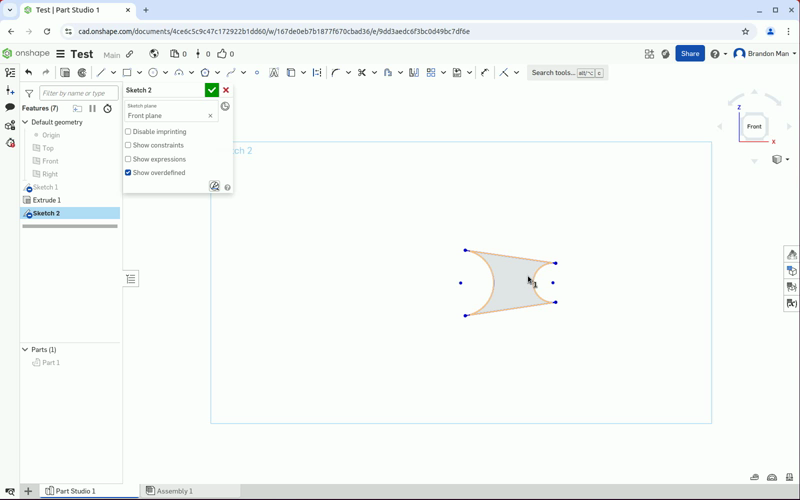
mouse_move(73, 352)
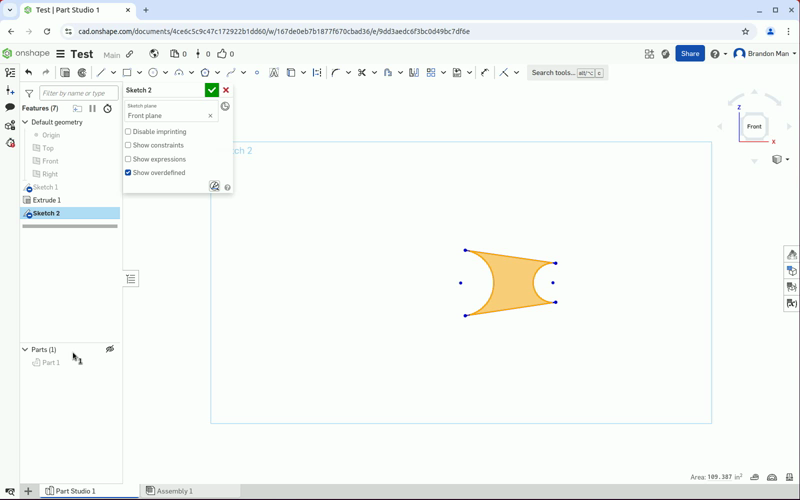
key(shift+y)
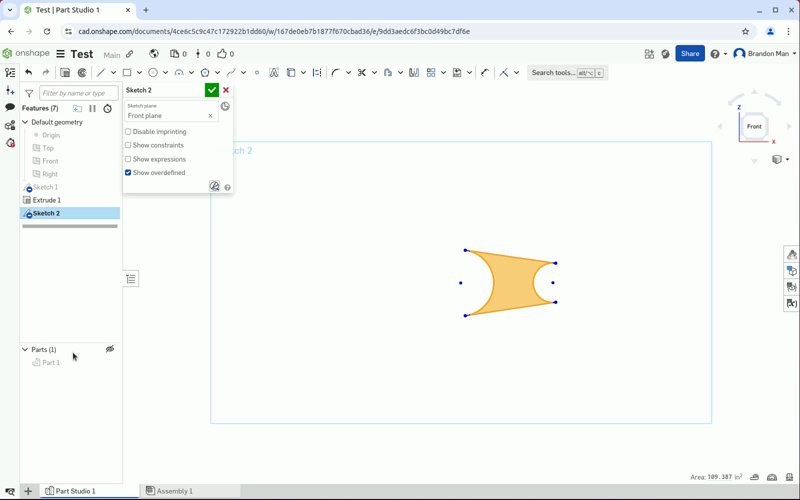
key(shift+e)
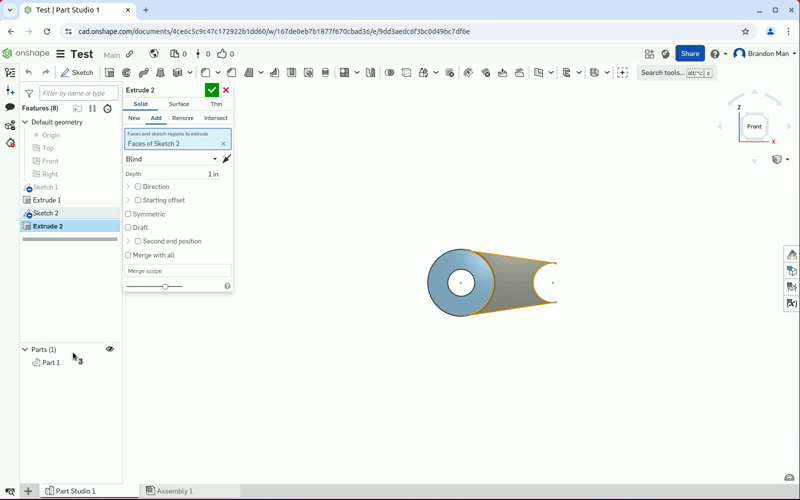
mouse_move(143, 106)
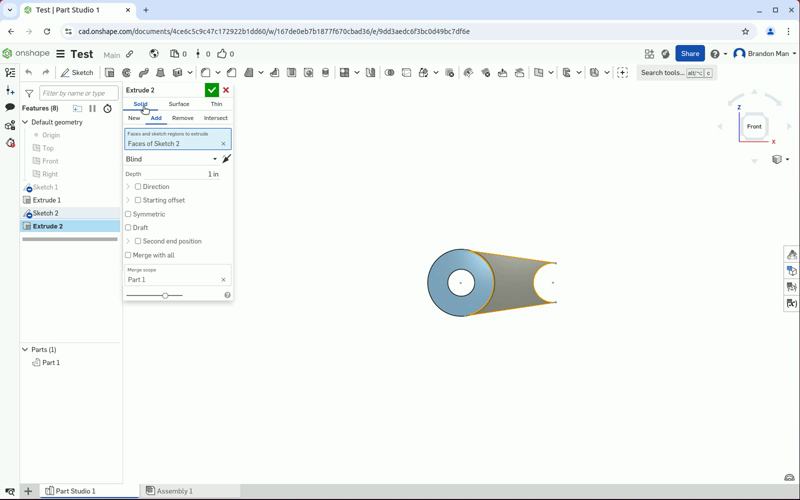
click(143, 106)
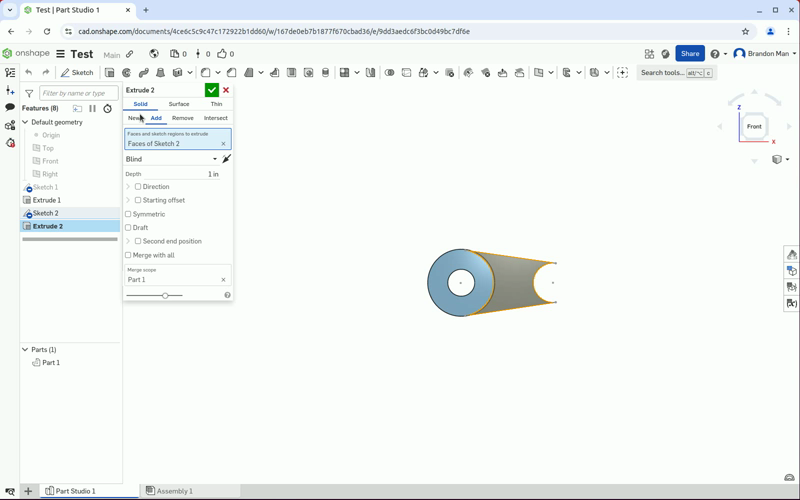
mouse_move(137, 120)
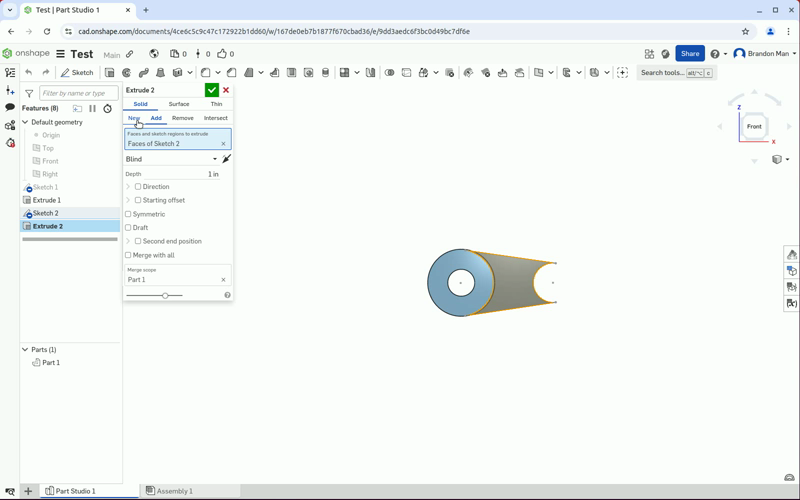
click(137, 120)
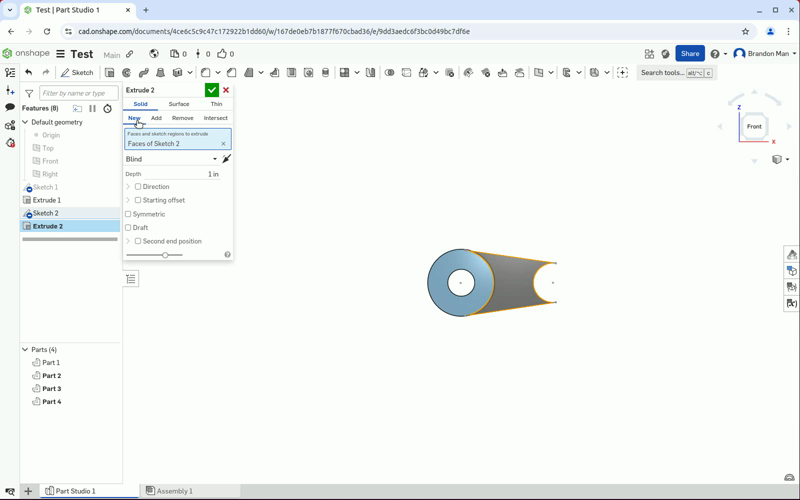
key(tab, 4)
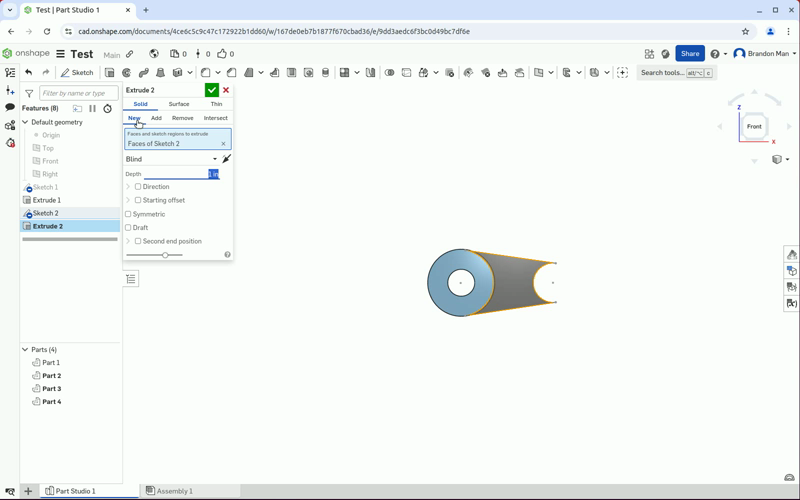
text(8.184)
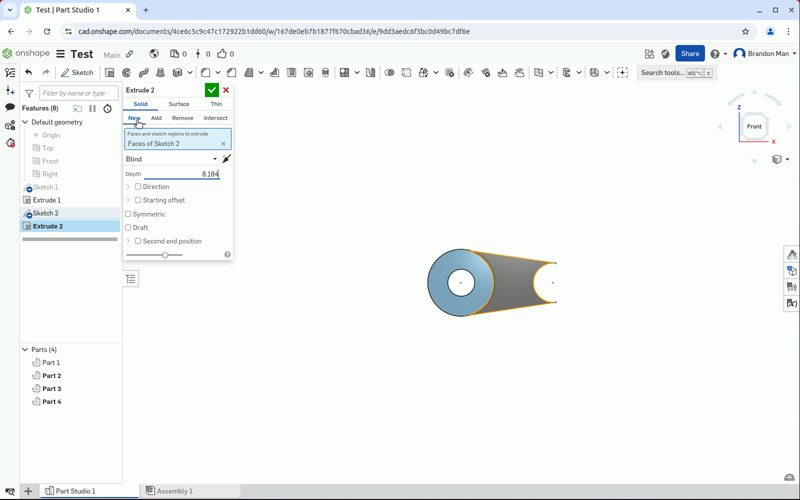
key(enter)
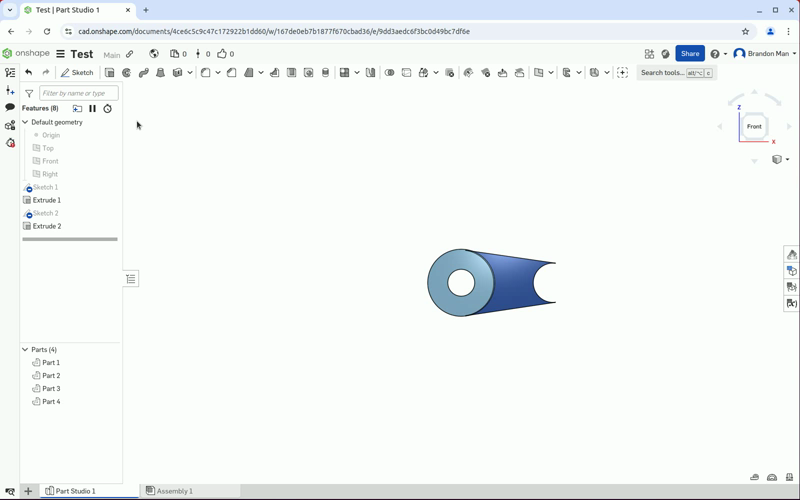
key(shift+h)
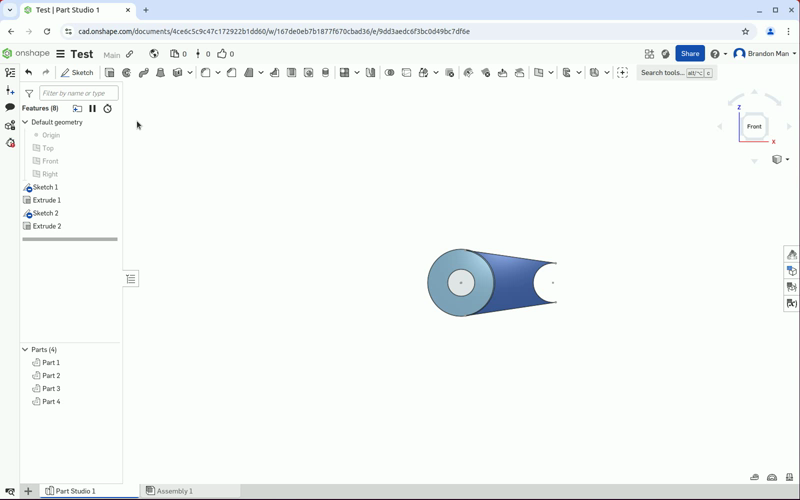
key(shift+h)
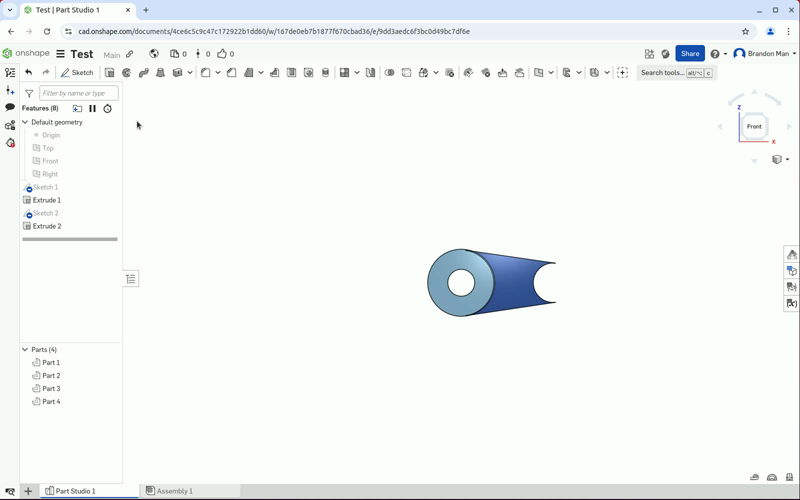
mouse_move(73, 189)
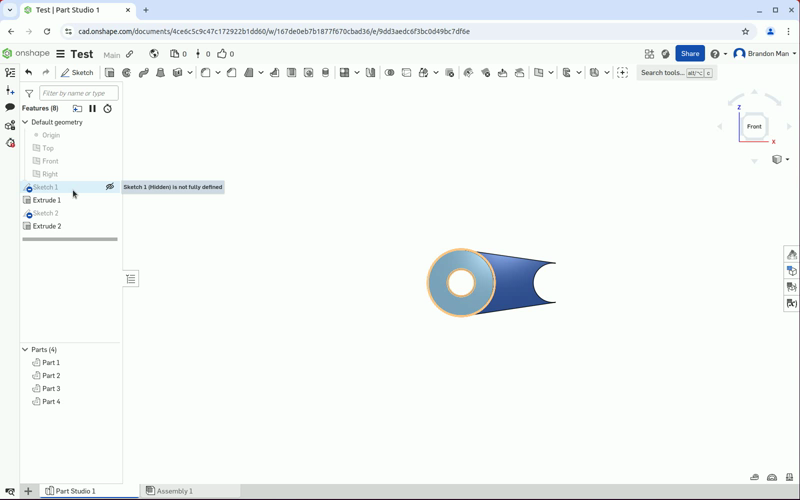
click(73, 189)
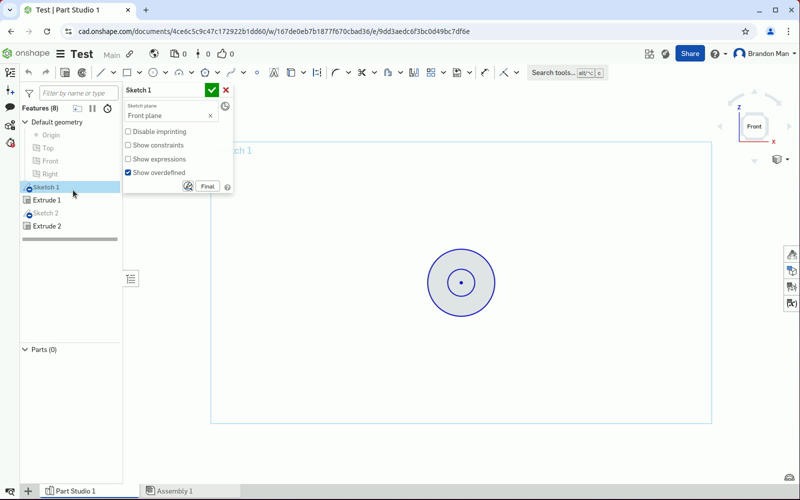
mouse_move(229, 92)
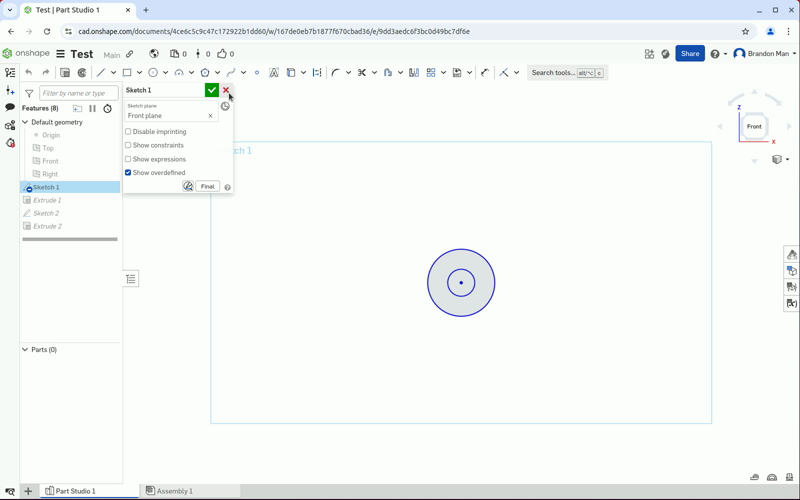
click(229, 92)
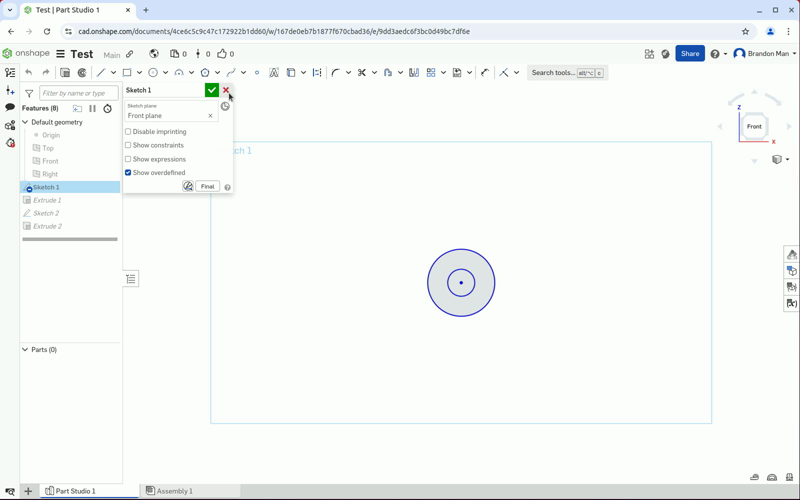
key(shift+s)
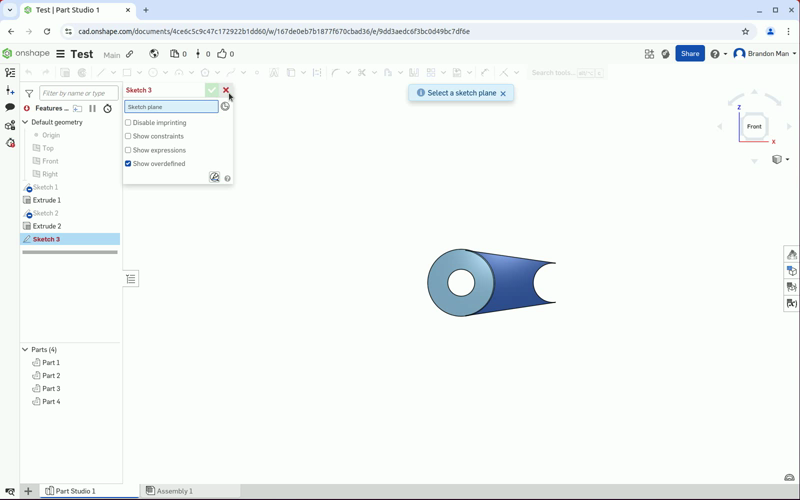
mouse_move(73, 163)
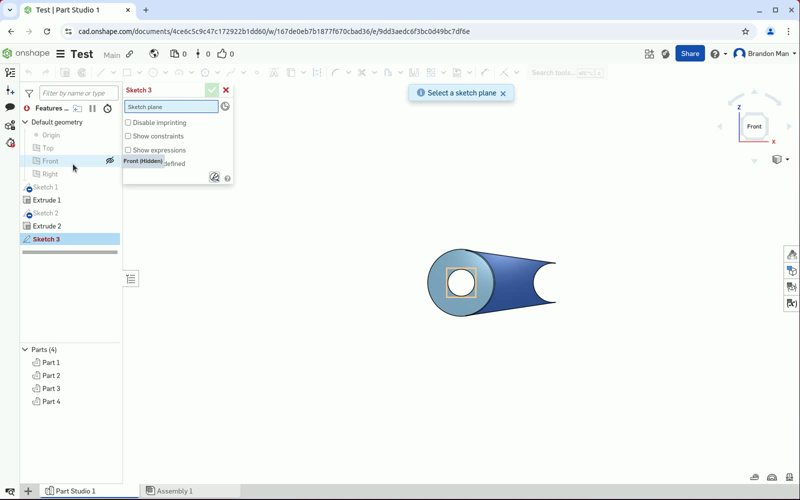
click(73, 163)
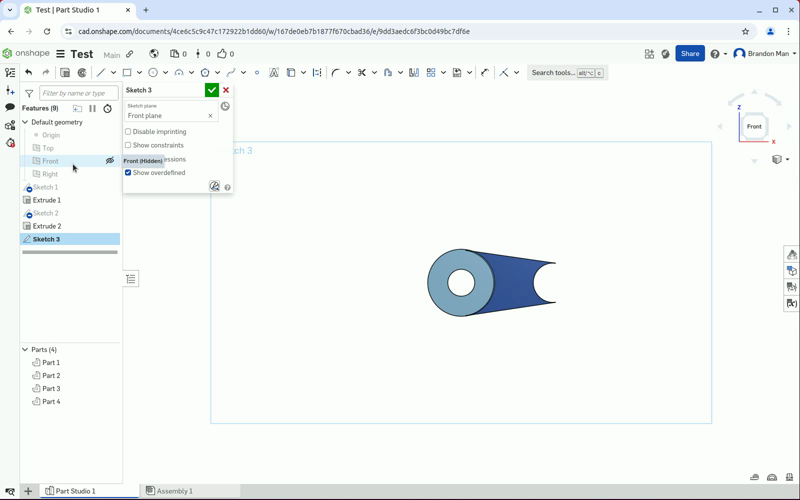
mouse_move(73, 352)
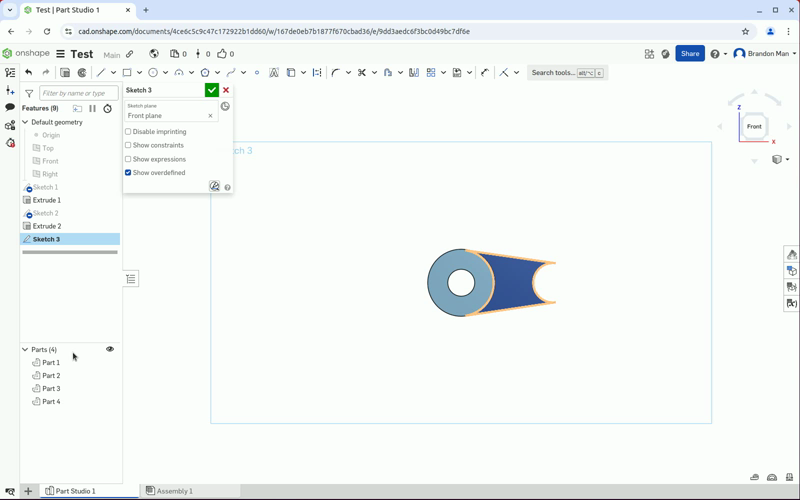
key(y)
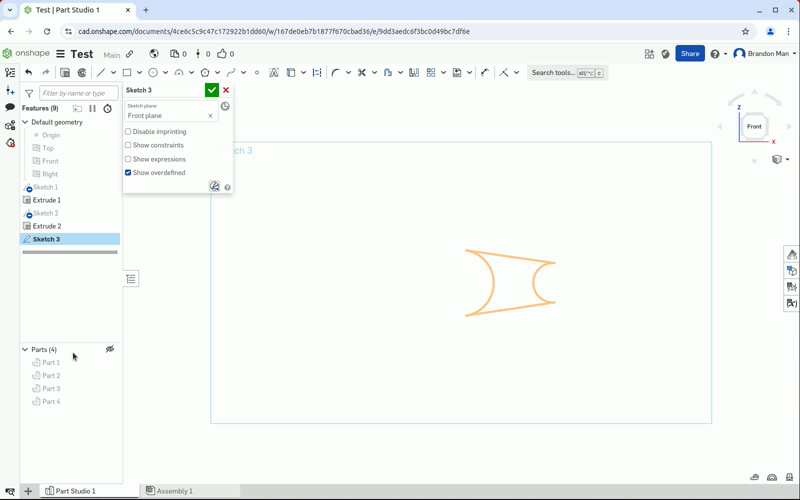
key(c)
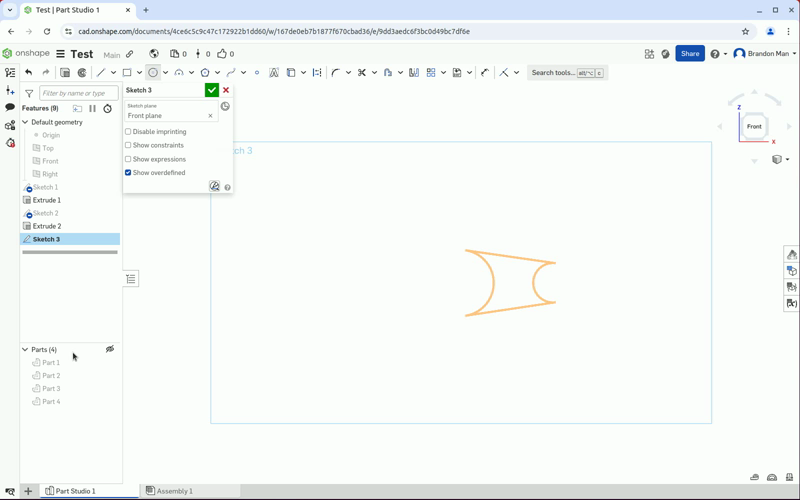
key_down(shift)
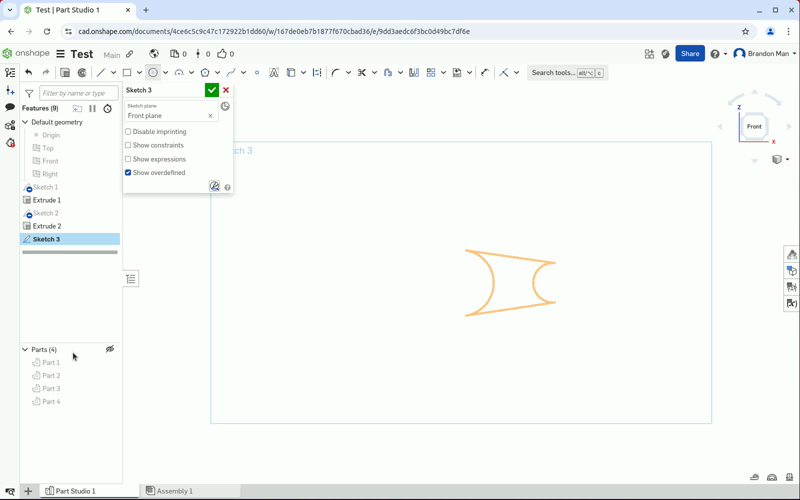
mouse_move(553, 282)
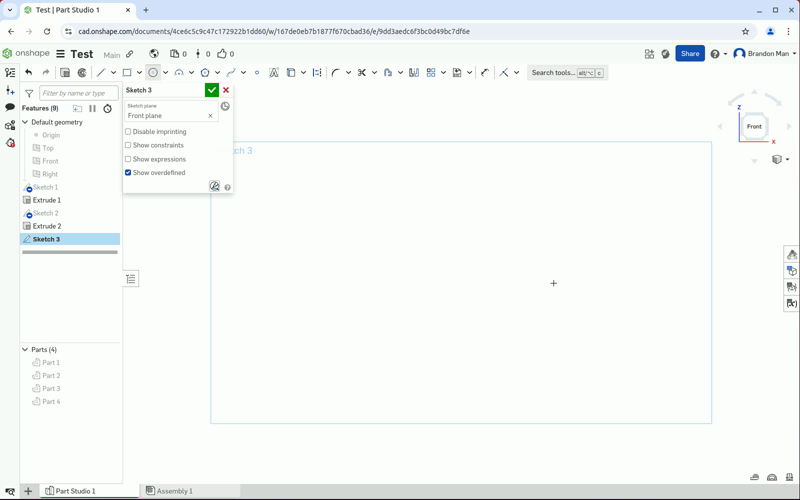
click(553, 282)
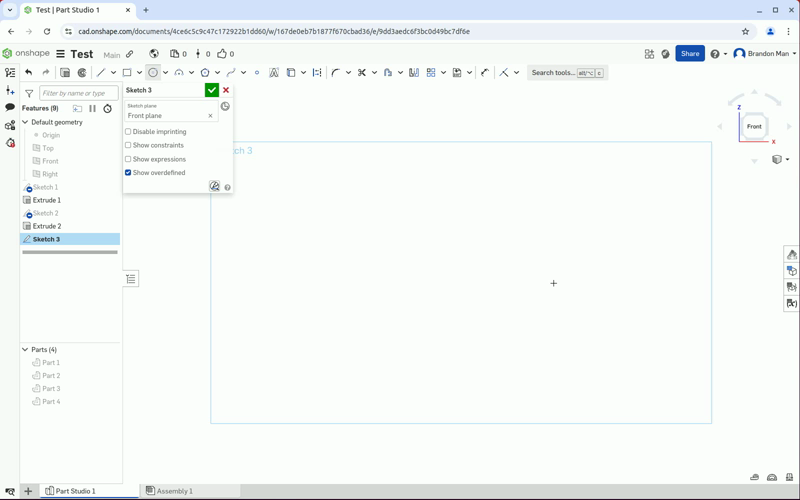
key_up(shift)
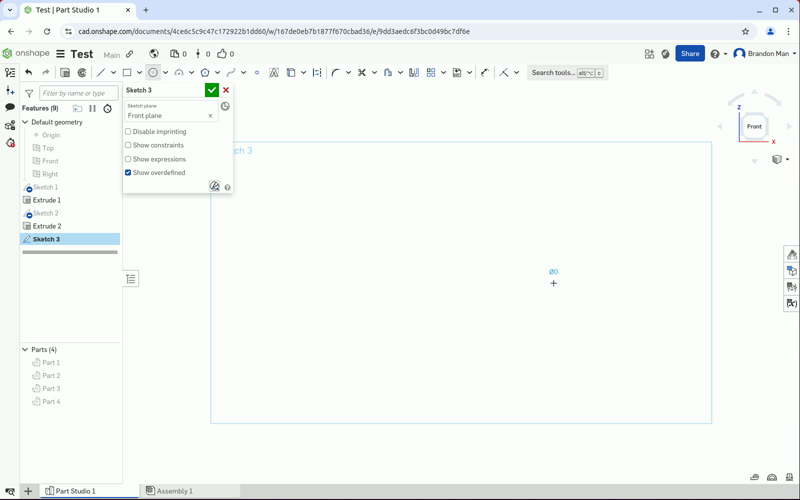
mouse_move(574, 282)
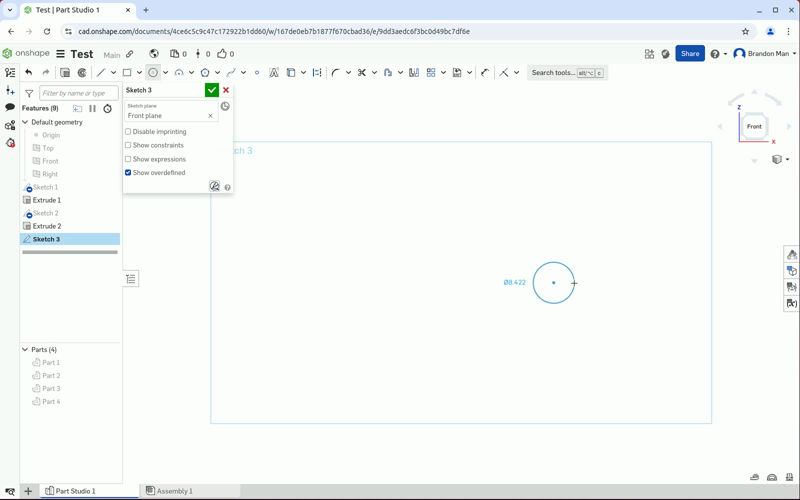
click(574, 282)
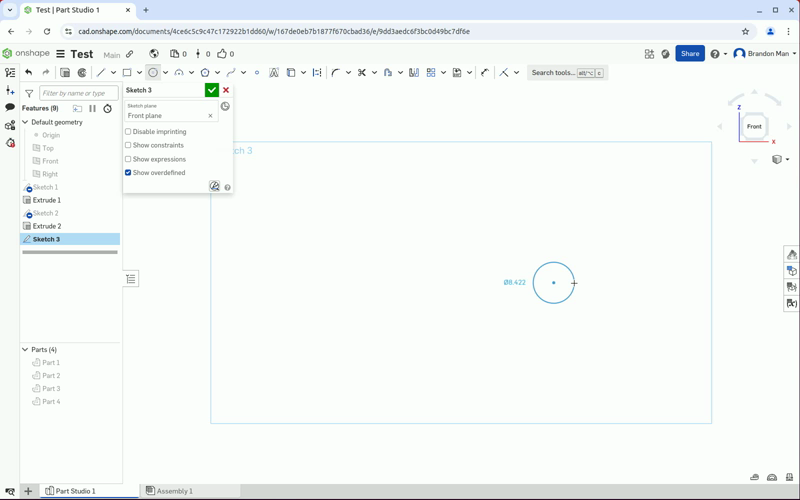
key(esc)
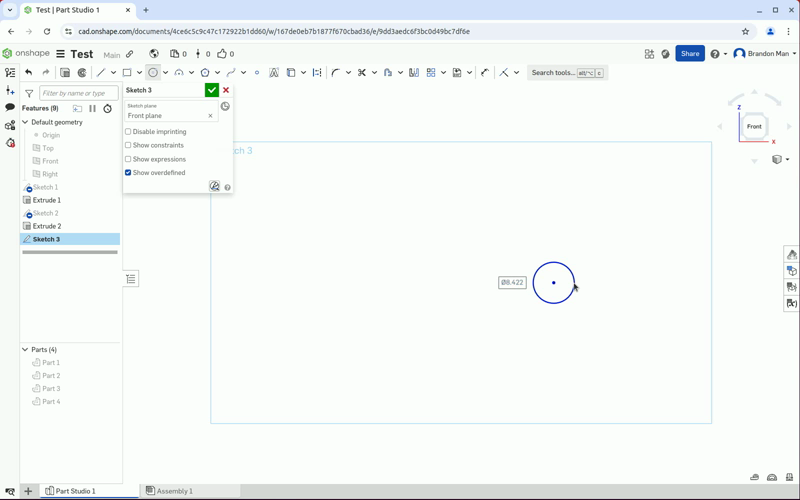
key(c)
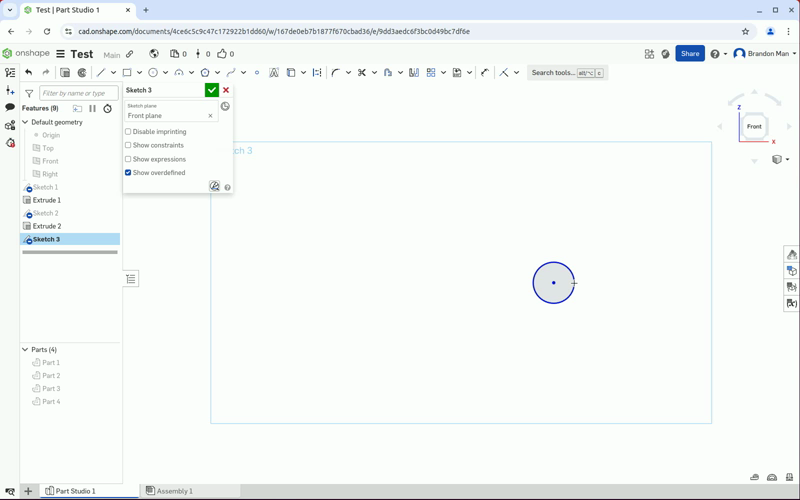
key_down(shift)
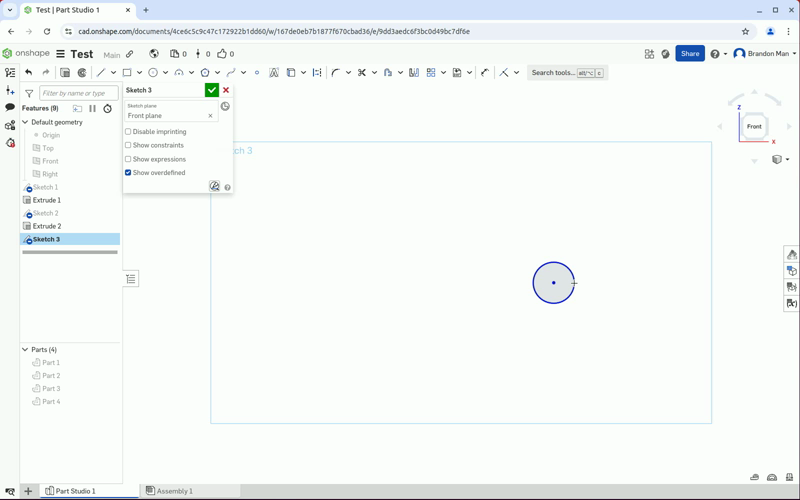
mouse_move(553, 282)
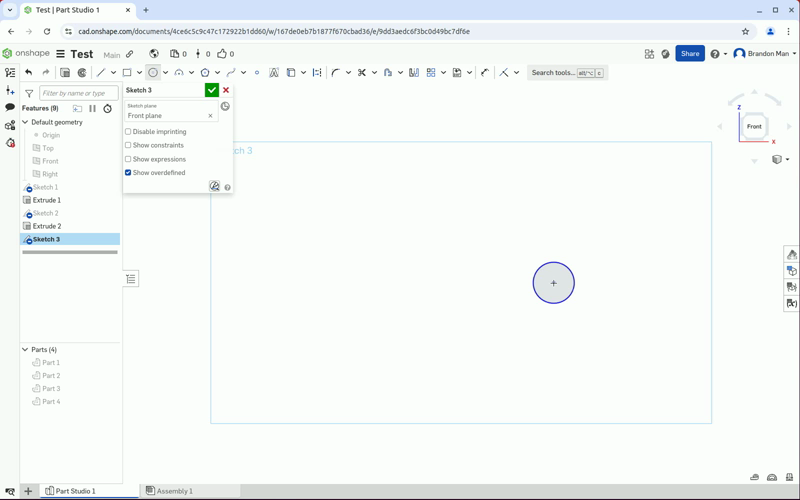
click(553, 282)
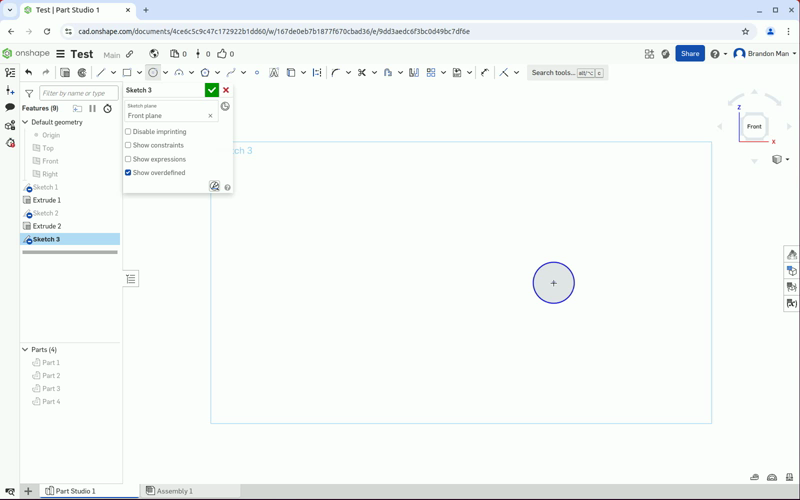
key_up(shift)
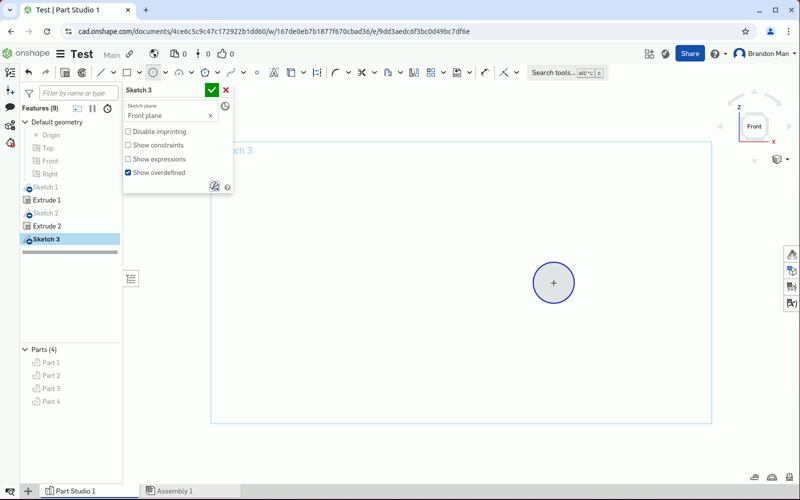
mouse_move(567, 282)
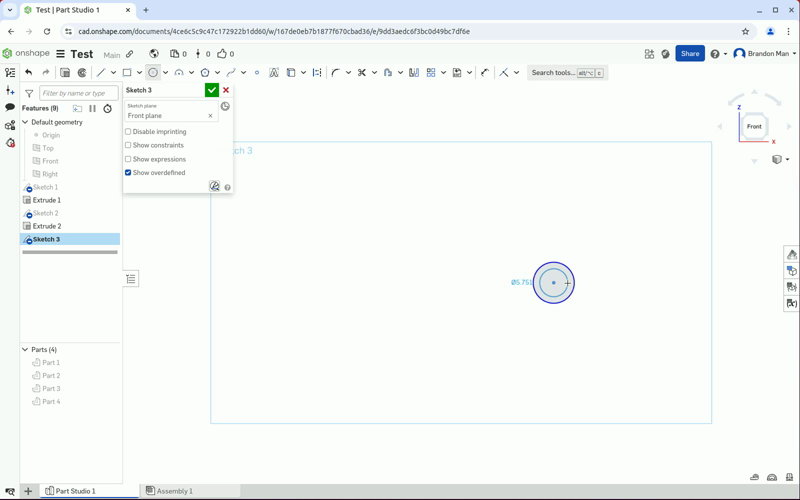
click(567, 282)
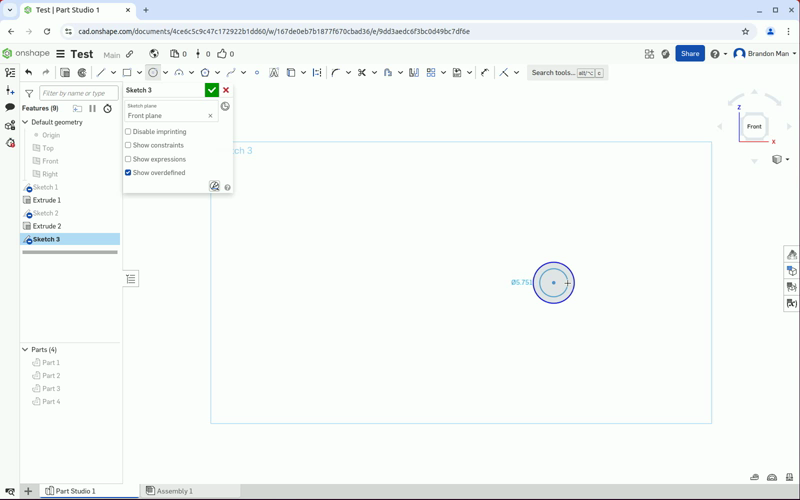
key(esc)
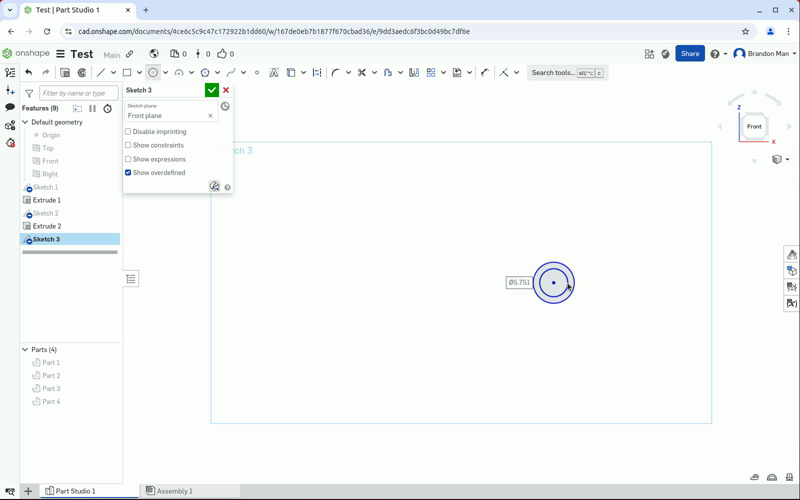
mouse_move(548, 299)
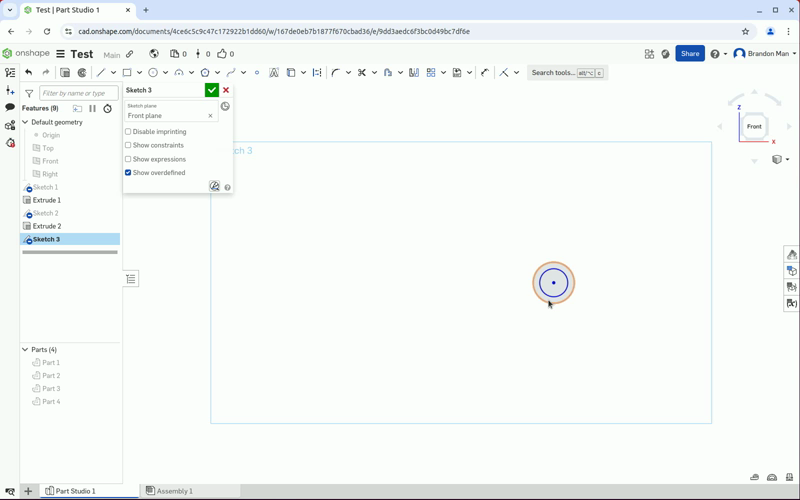
scroll(6)
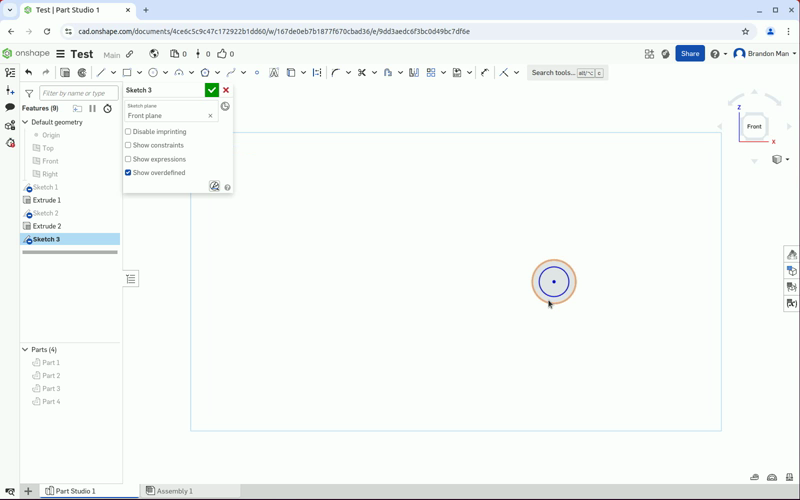
scroll(6)
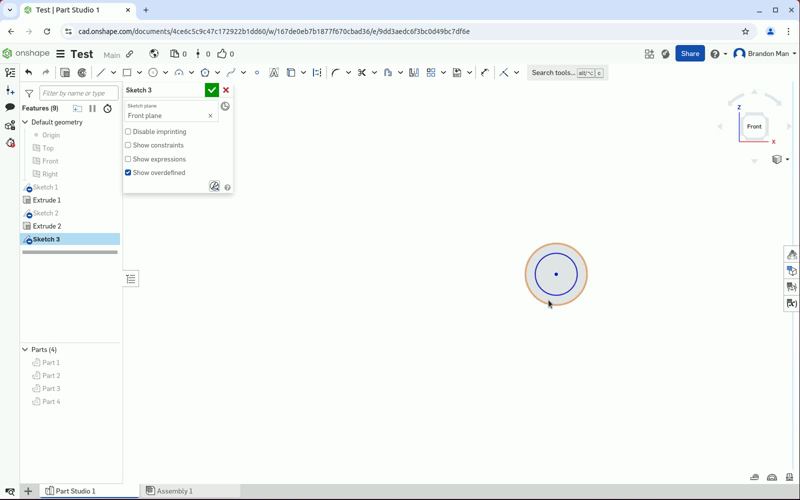
scroll(6)
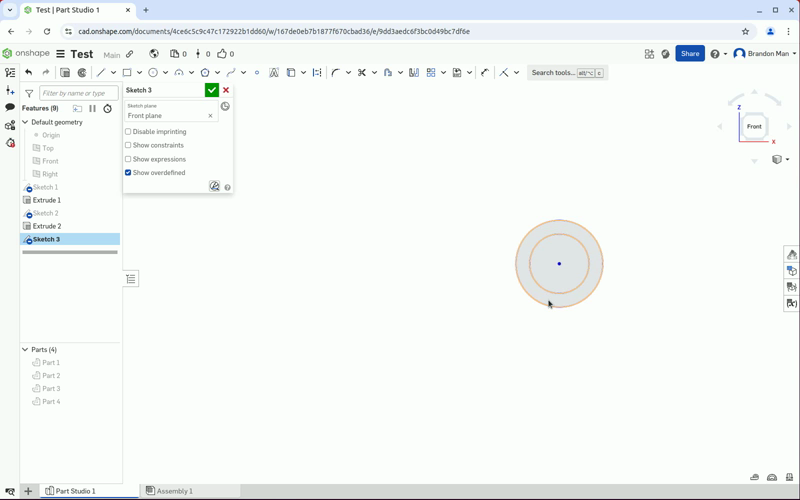
scroll(6)
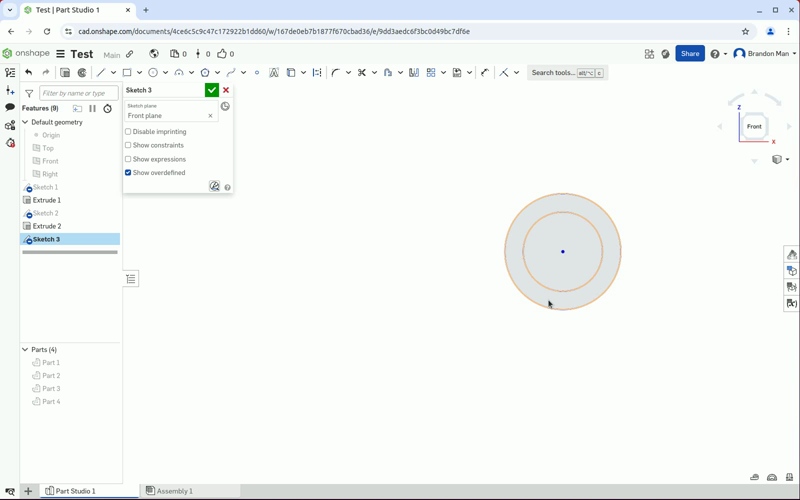
scroll(6)
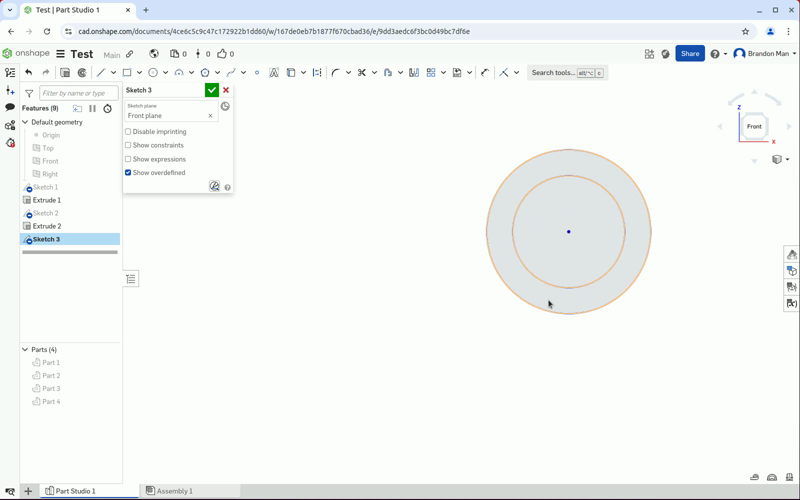
scroll(6)
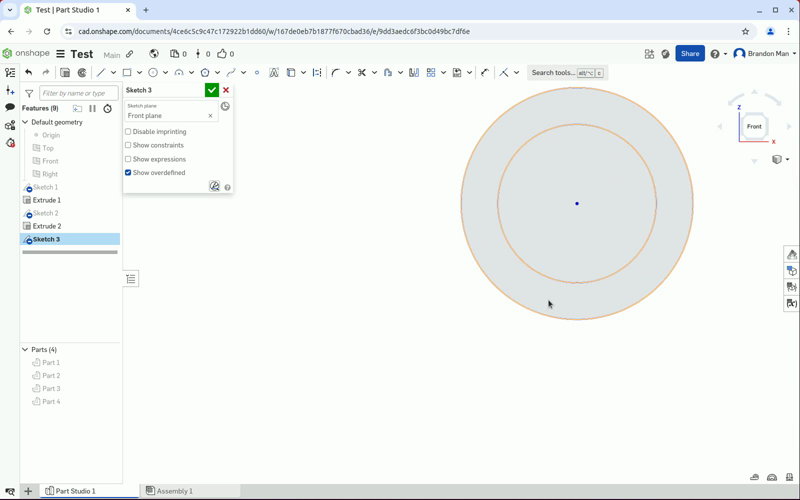
scroll(6)
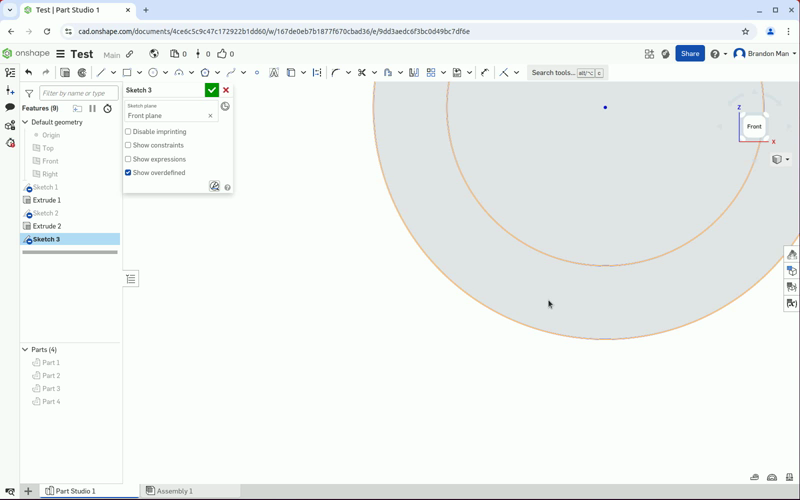
click(548, 299)
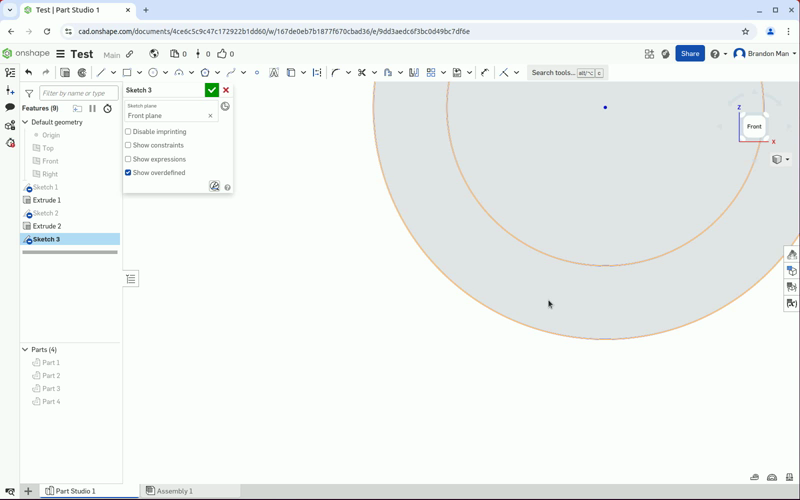
scroll(-6)
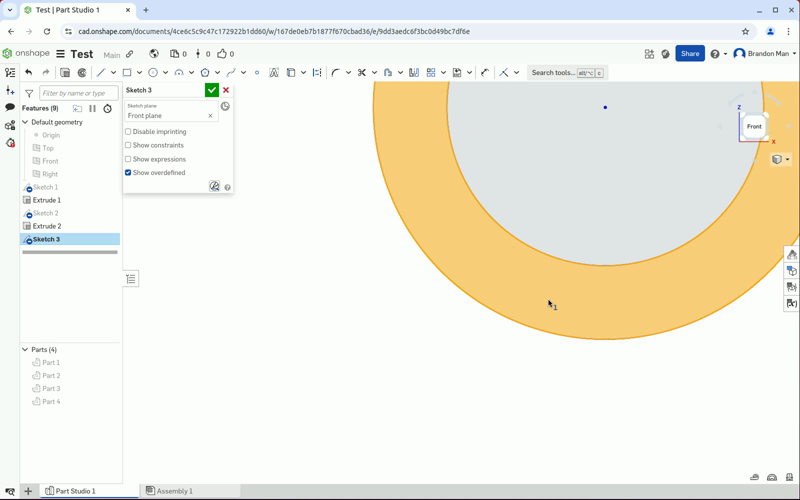
scroll(-6)
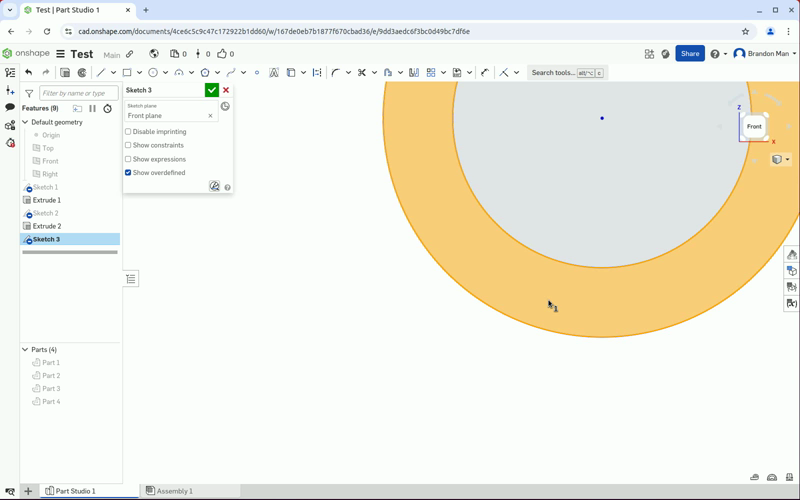
scroll(-6)
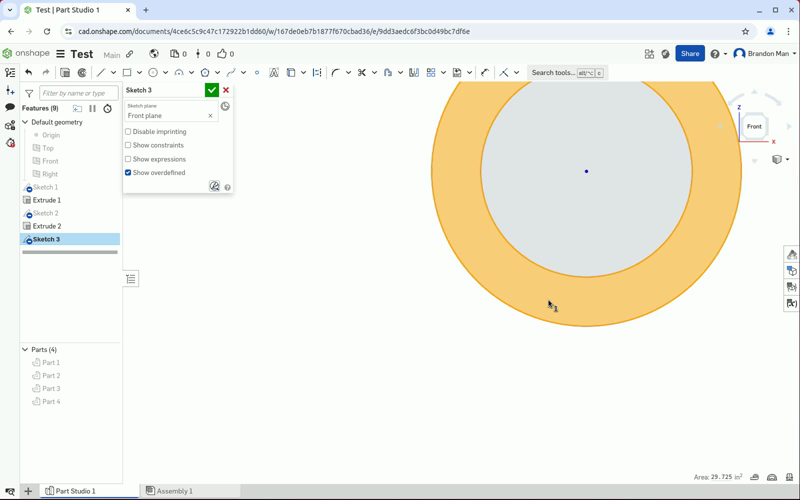
scroll(-6)
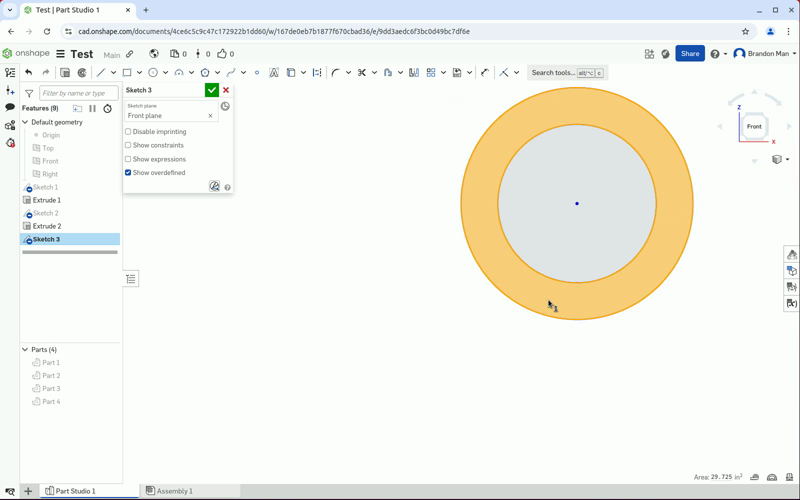
scroll(-6)
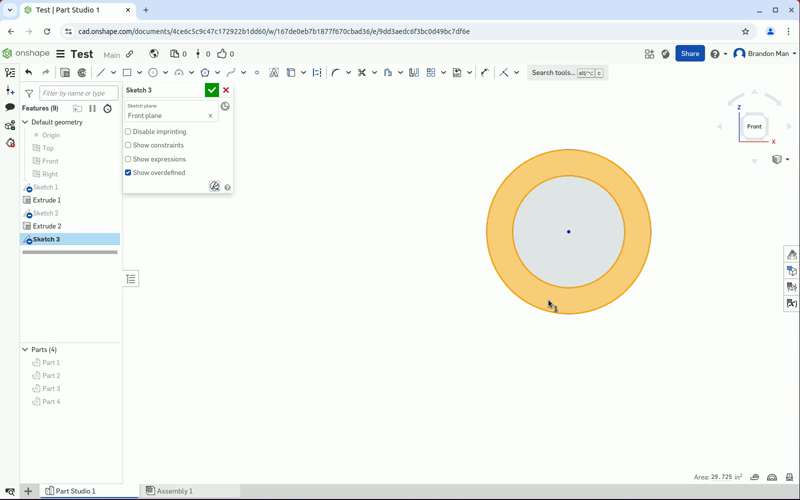
scroll(-6)
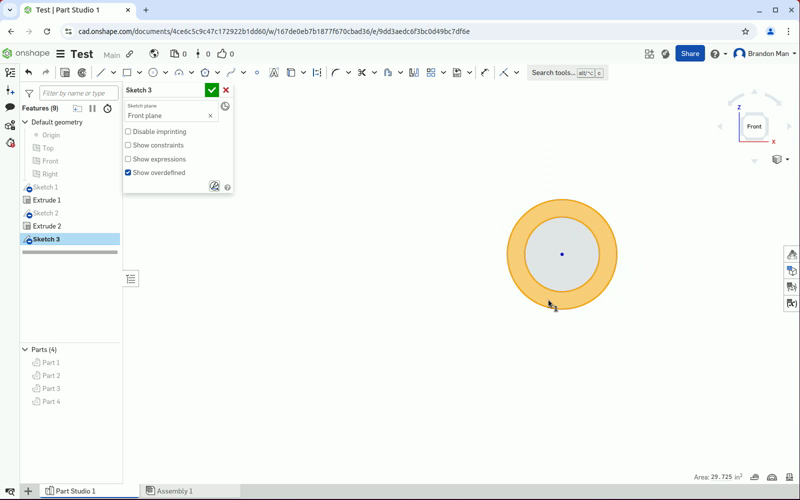
scroll(-6)
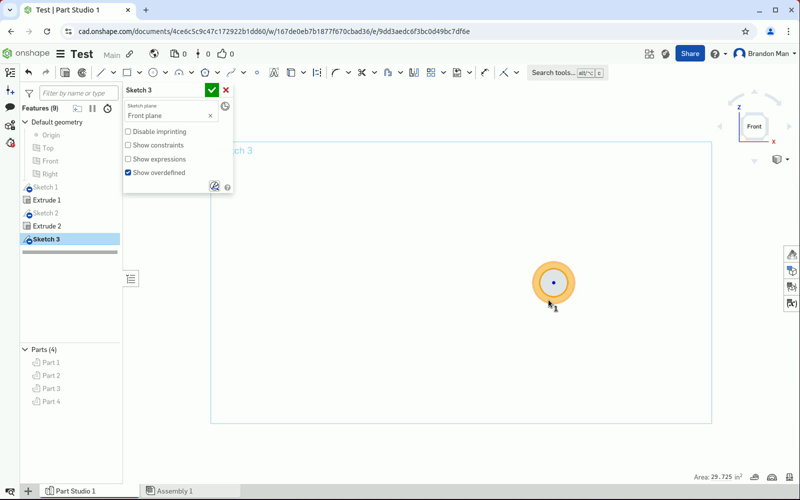
mouse_move(73, 352)
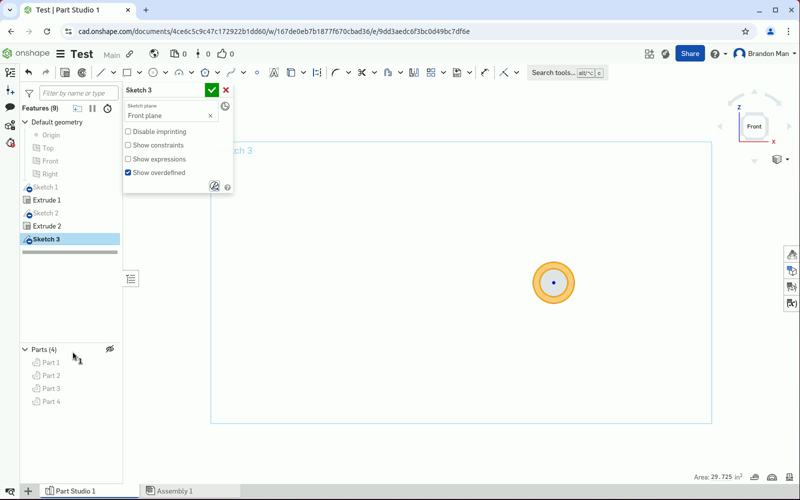
key(shift+y)
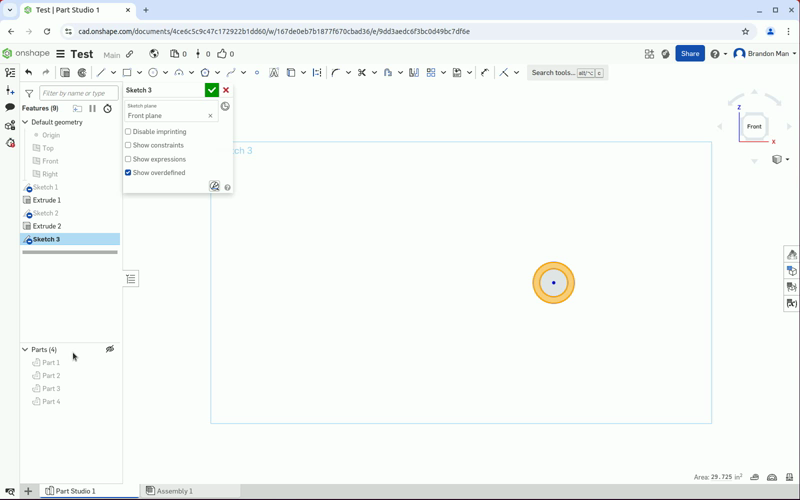
key(shift+e)
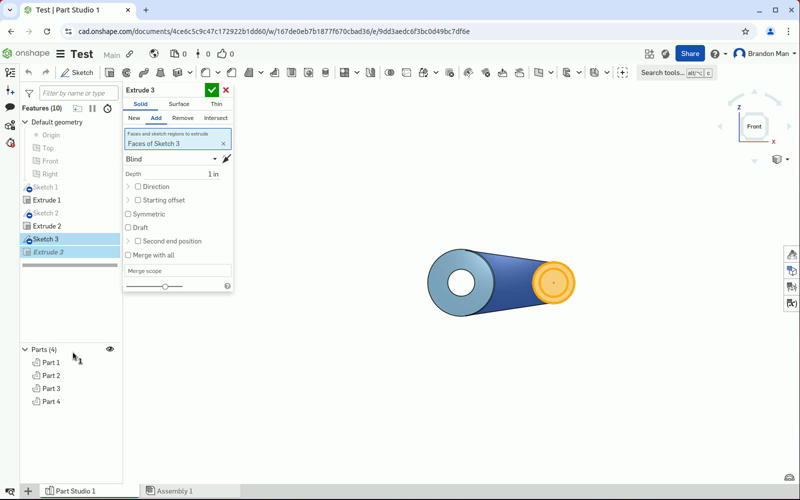
mouse_move(143, 106)
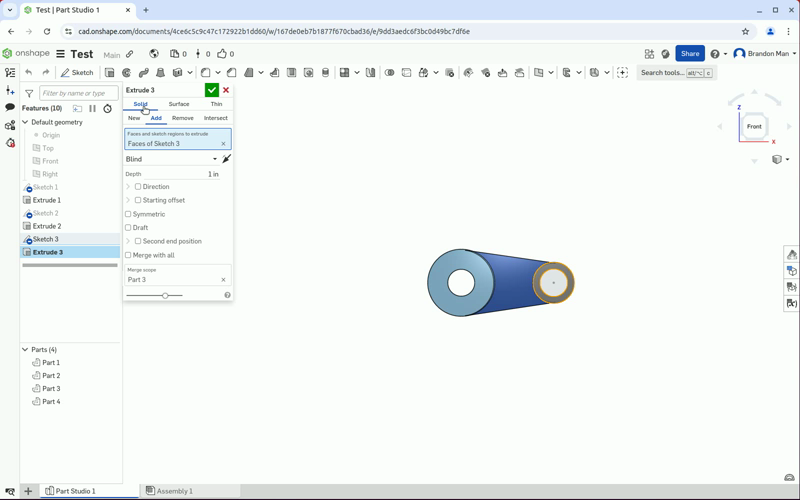
click(143, 106)
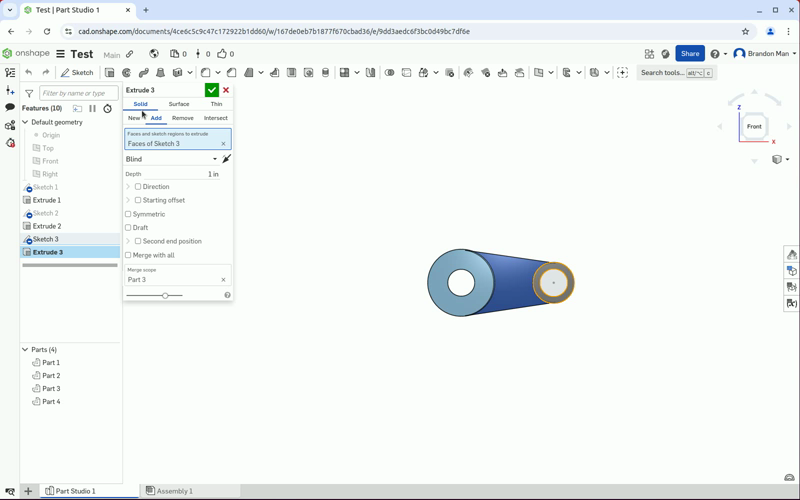
mouse_move(137, 120)
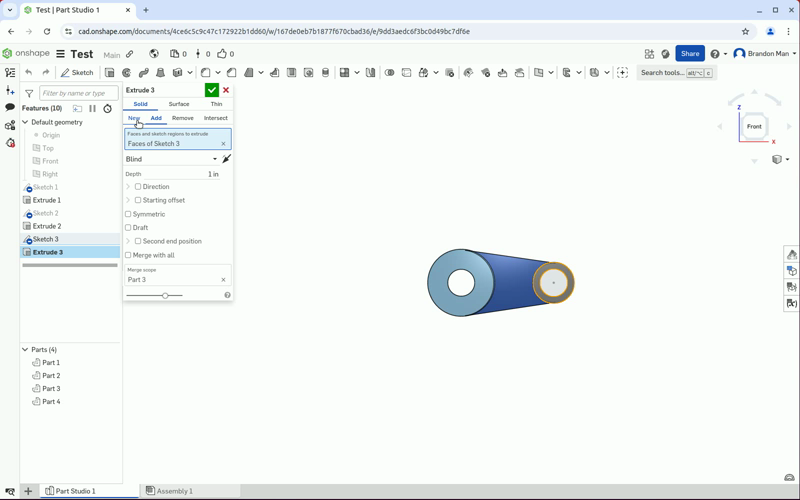
click(137, 120)
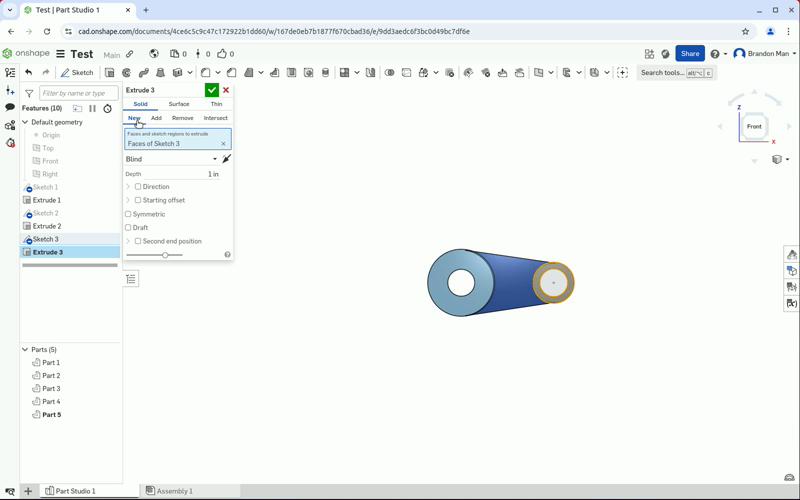
key(tab, 4)
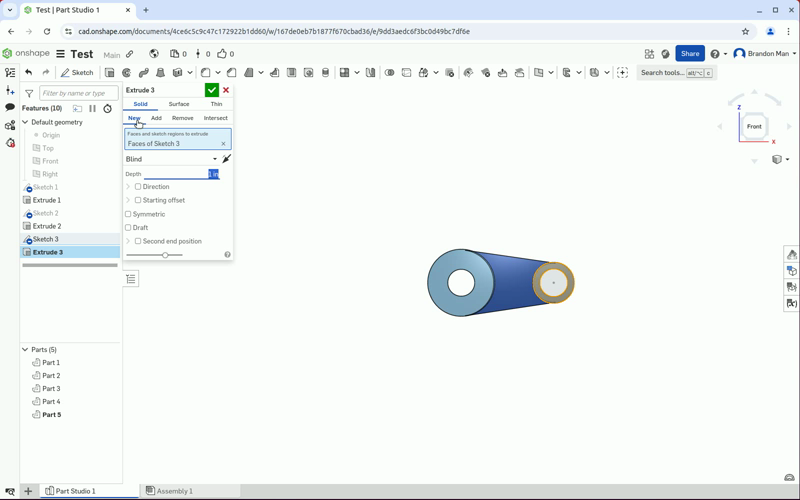
text(8.184)
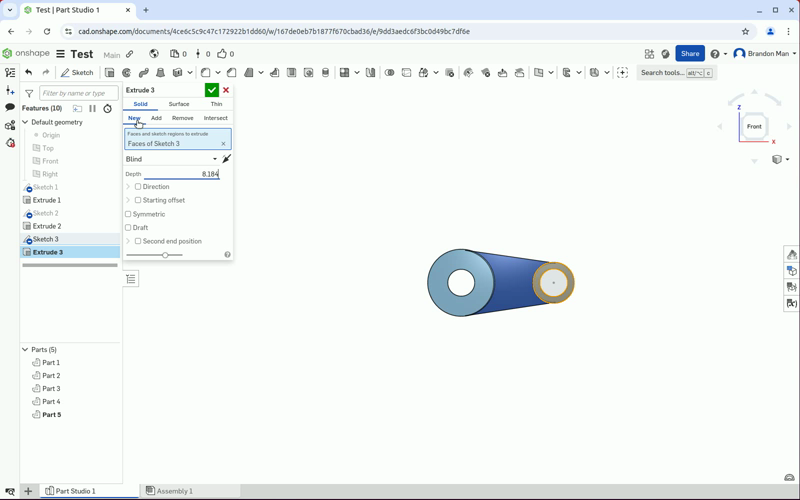
key(enter)
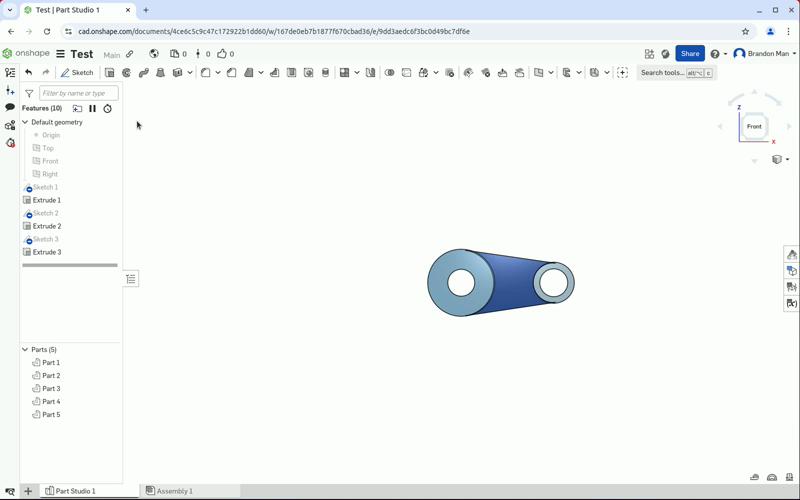
key(shift+h)
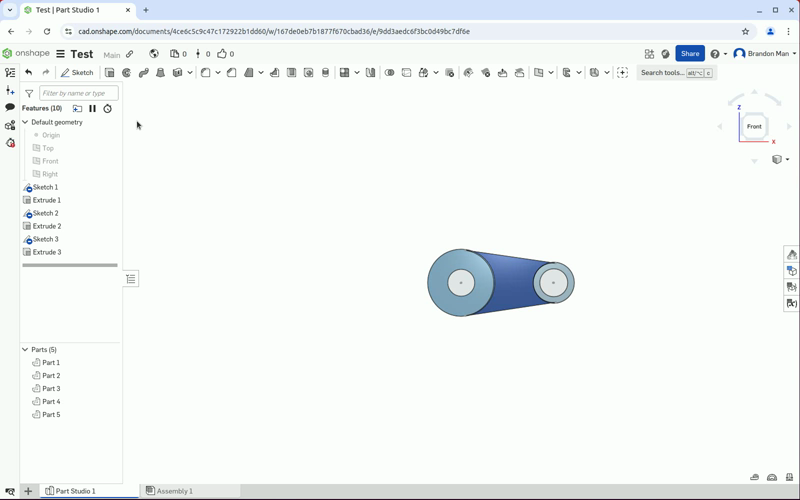
key(shift+h)
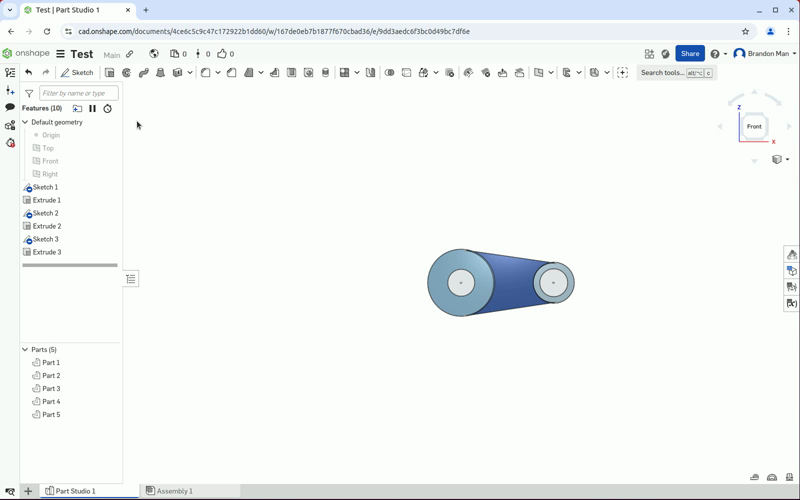
key(shift+7)
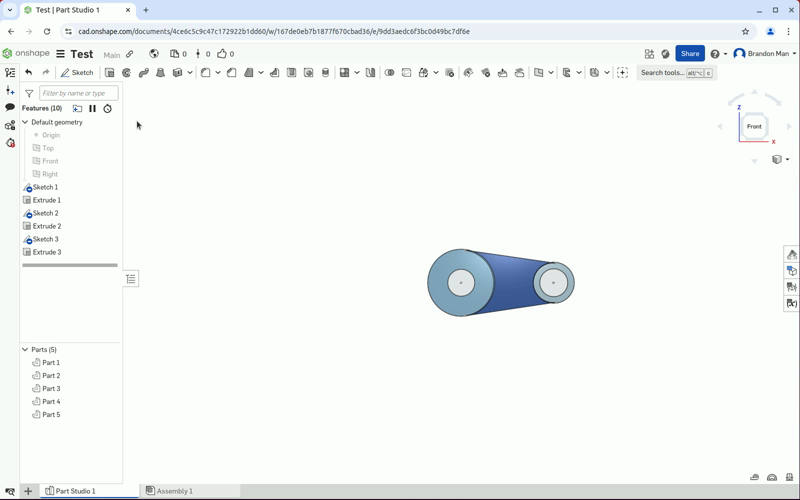
key(left, 2)
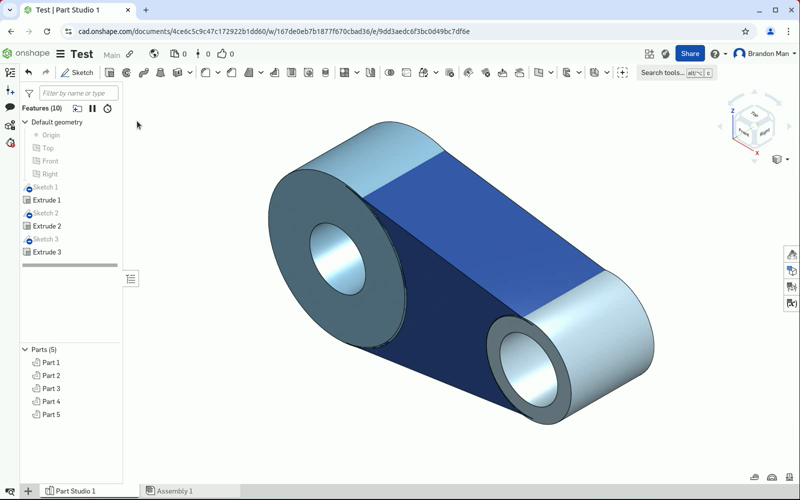
key(down, 2)
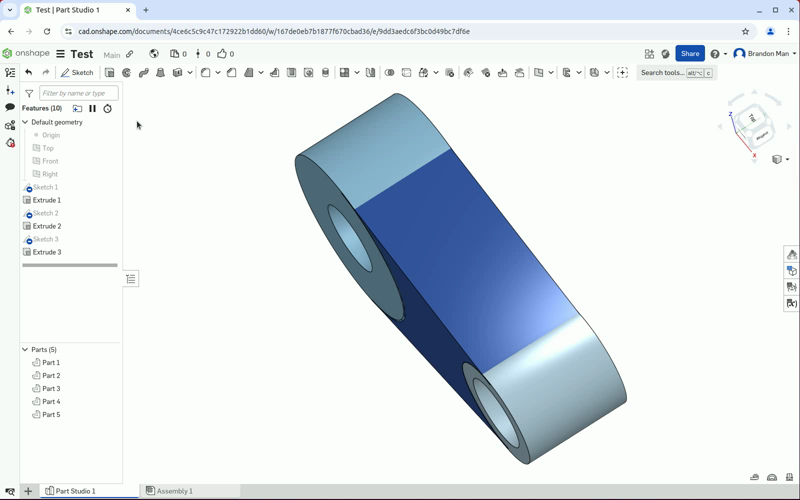
key(up, 2)
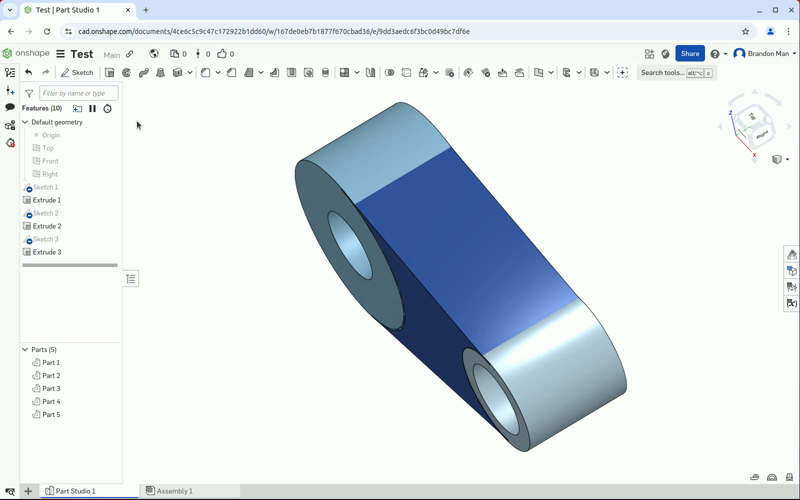
key(right, 2)
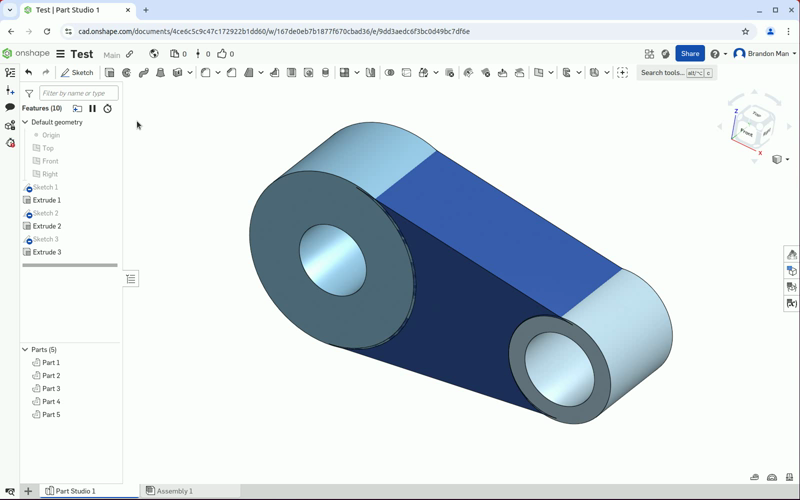
mouse_move(73, 189)
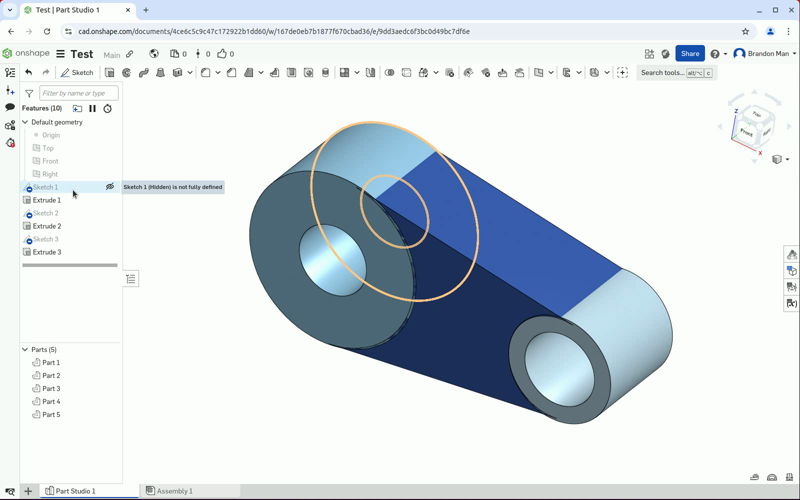
click(73, 189)